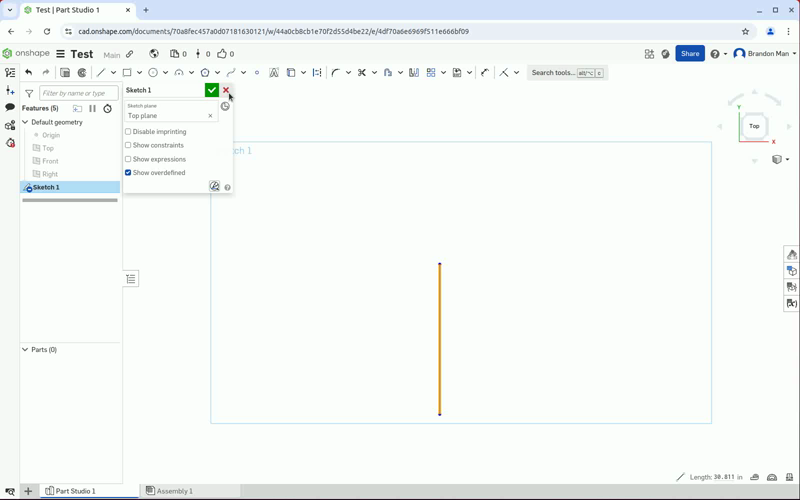
key(shift+h)
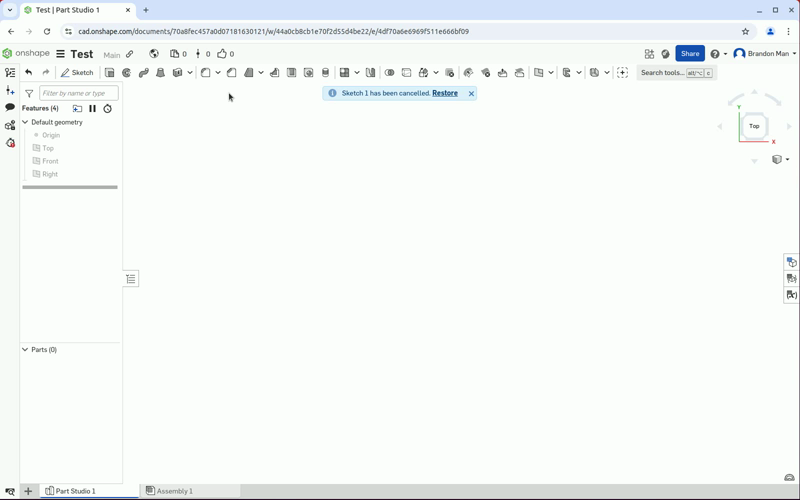
mouse_move(73, 352)
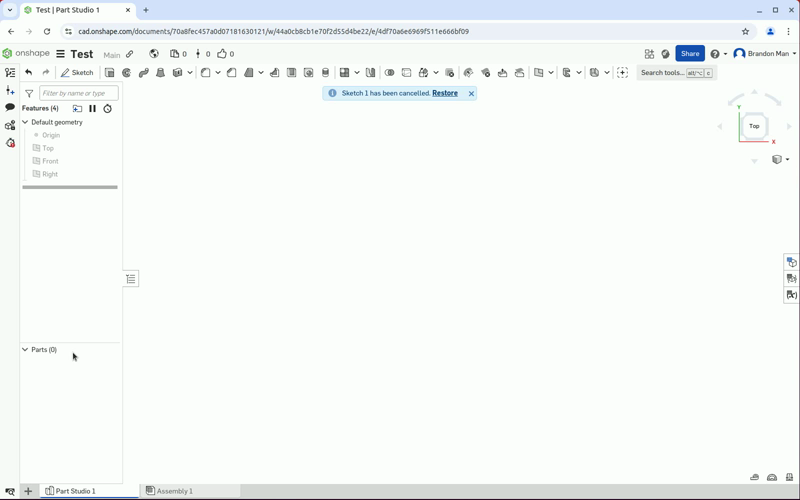
key(y)
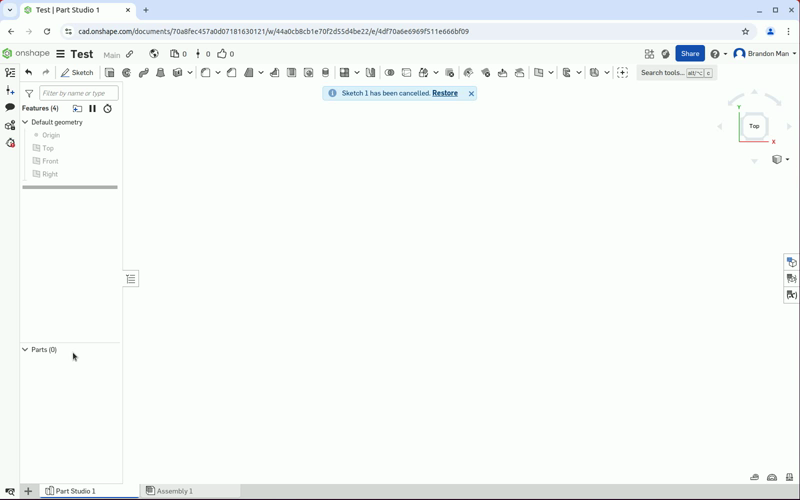
key(shift+p)
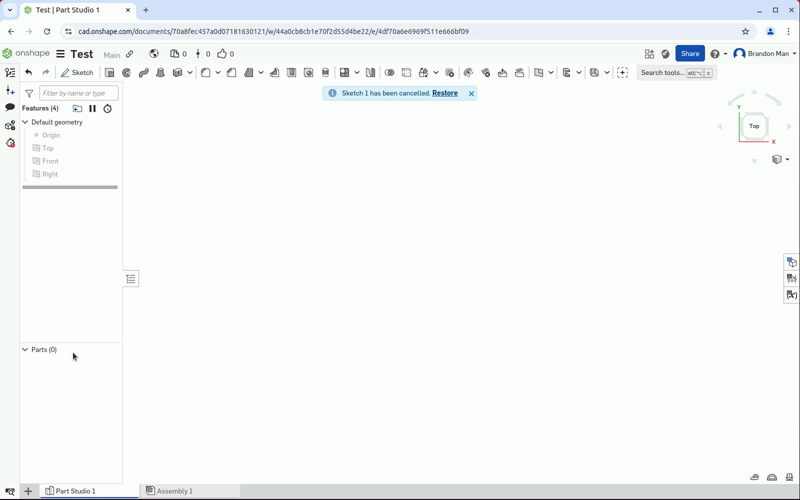
key(space)
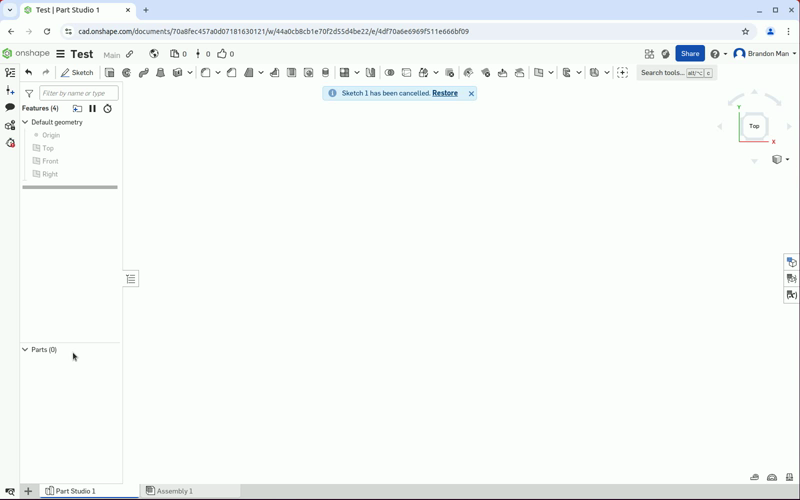
key_down(shift)
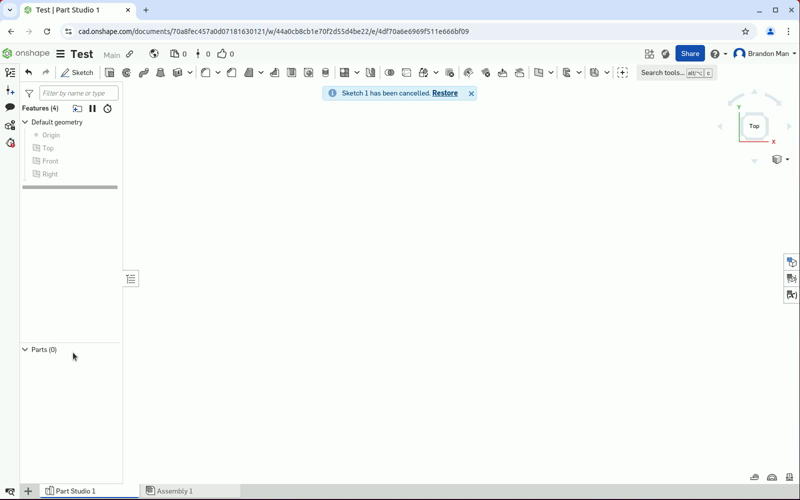
key(up)
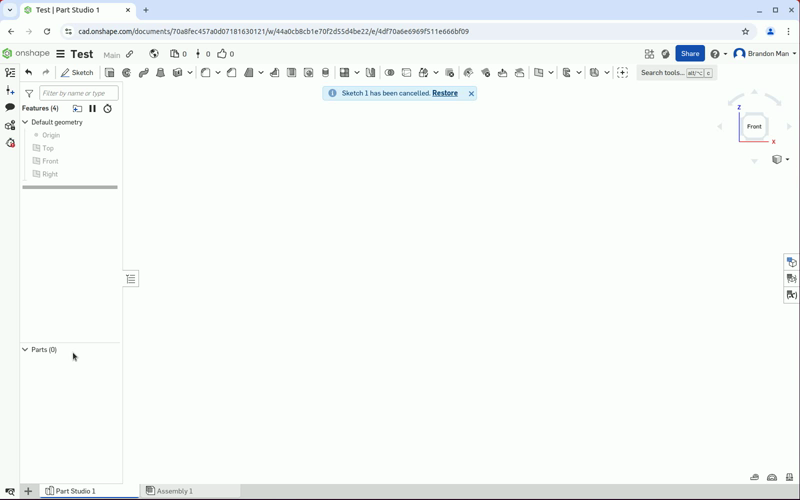
key_up(shift)
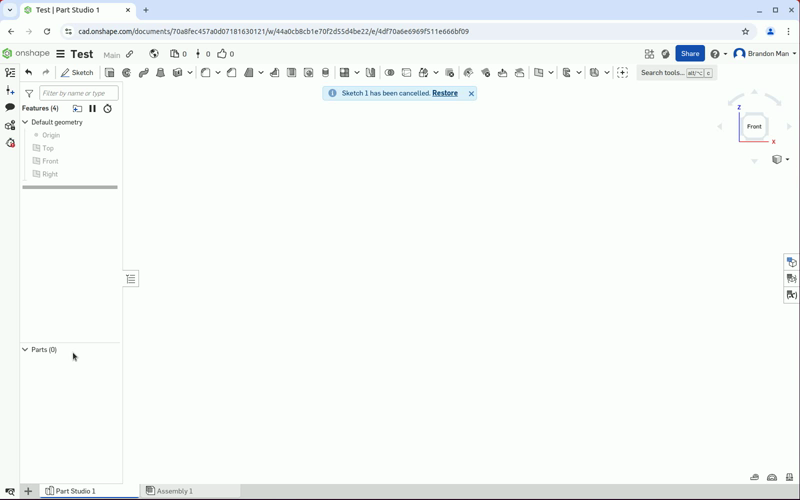
mouse_move(73, 352)
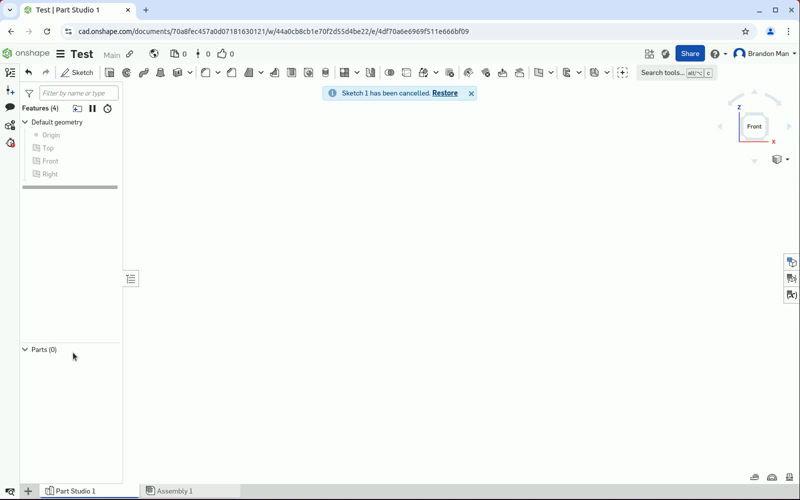
key(shift+y)
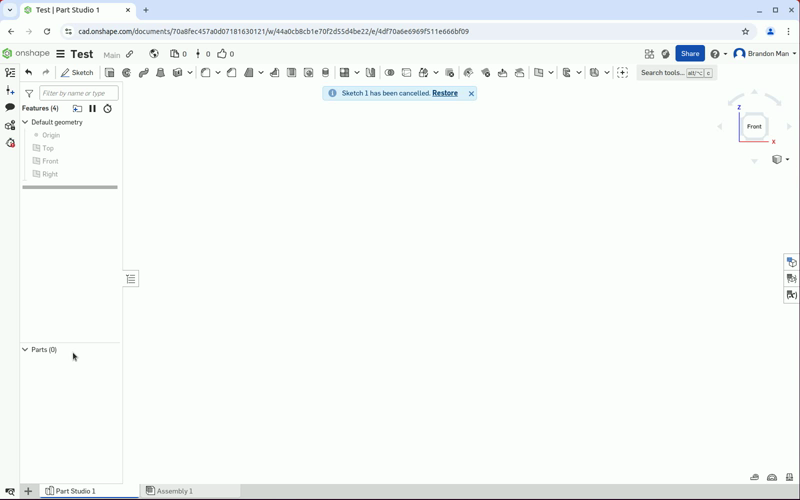
key(shift+s)
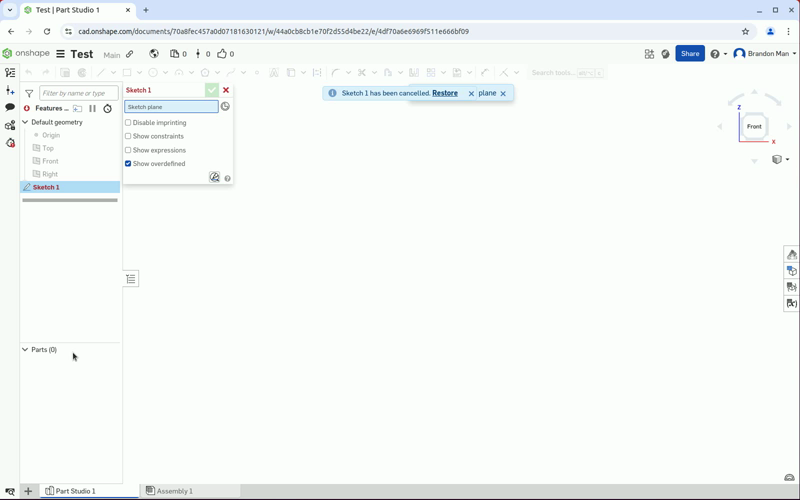
mouse_move(73, 163)
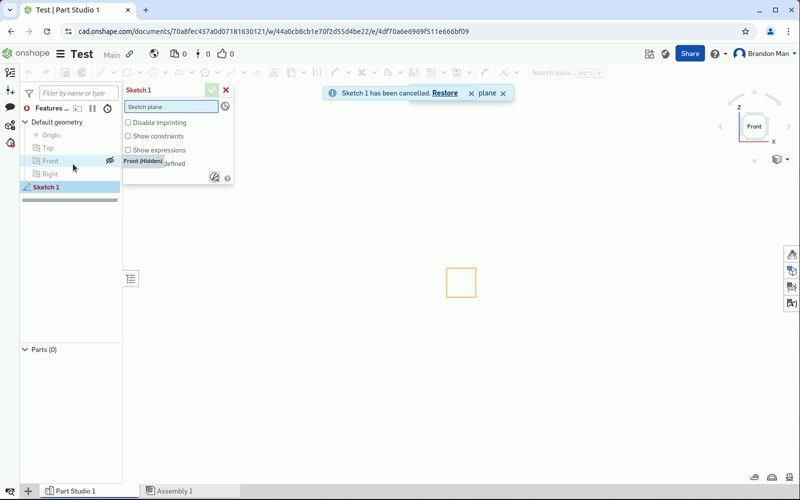
click(73, 163)
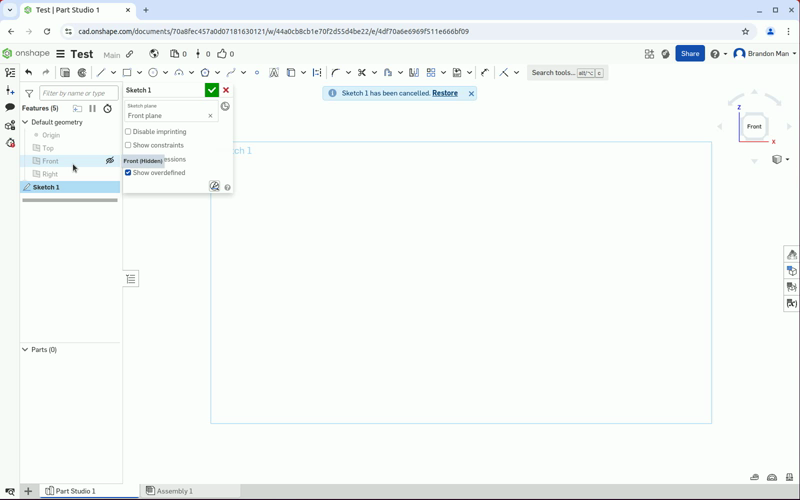
mouse_move(73, 352)
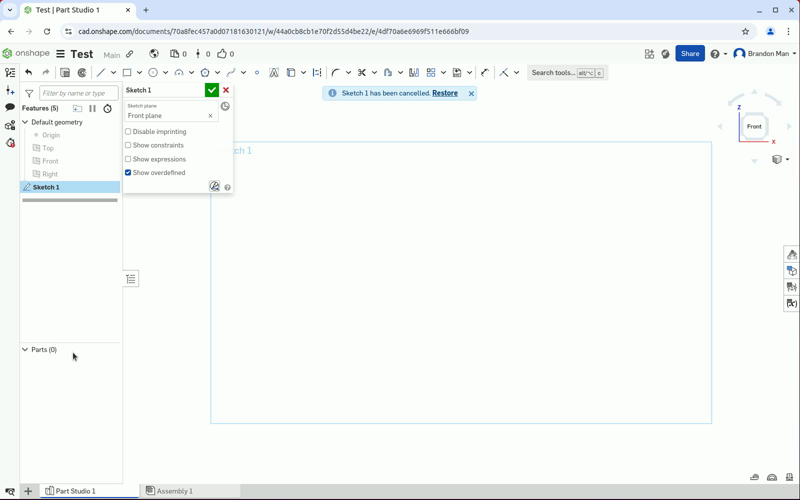
key(y)
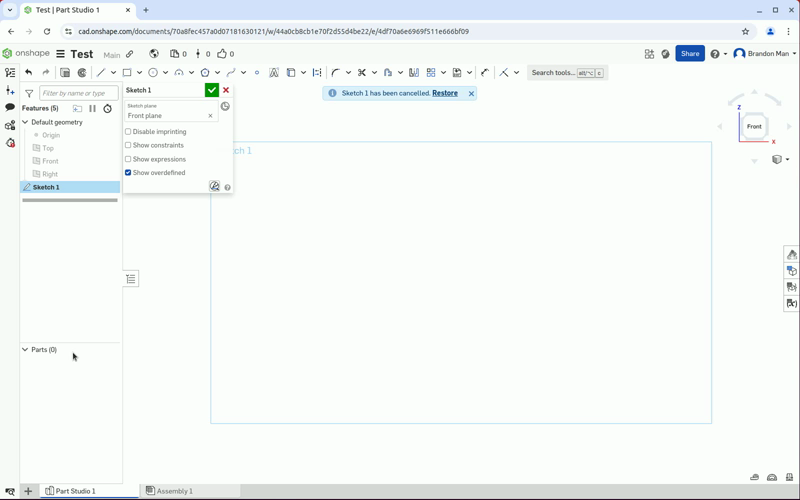
key(l)
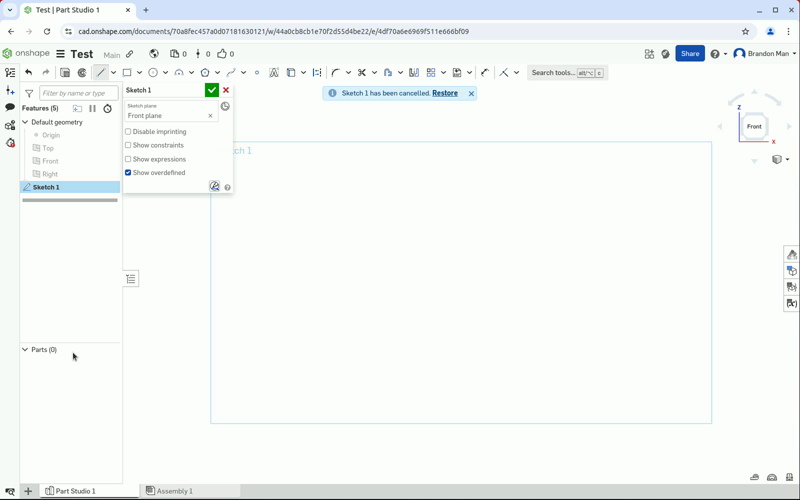
key_down(shift)
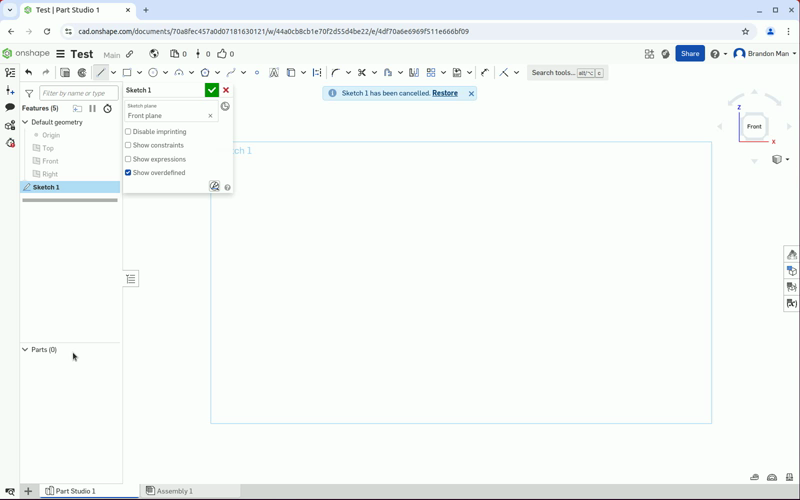
mouse_move(388, 365)
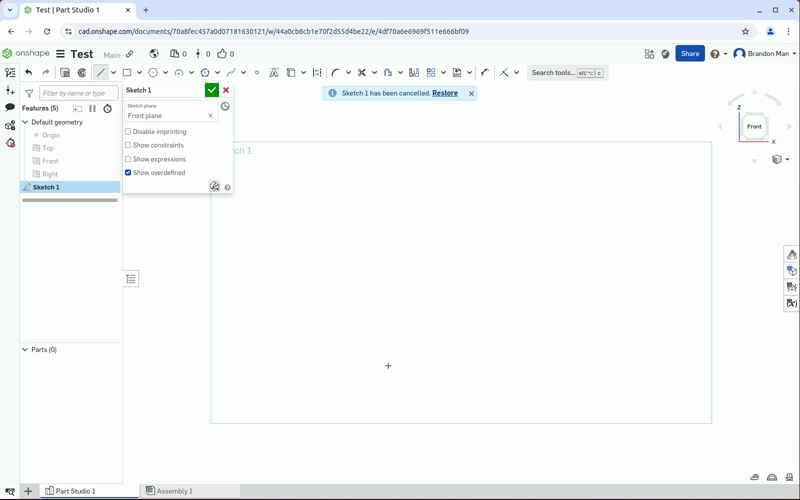
click(388, 365)
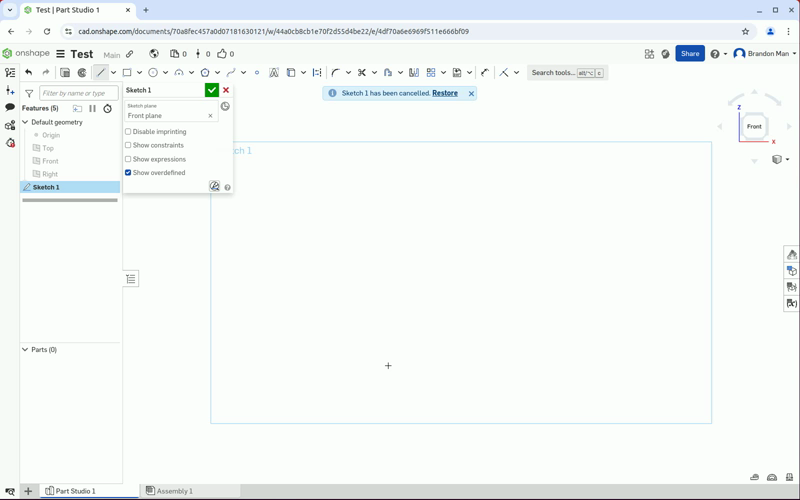
key_up(shift)
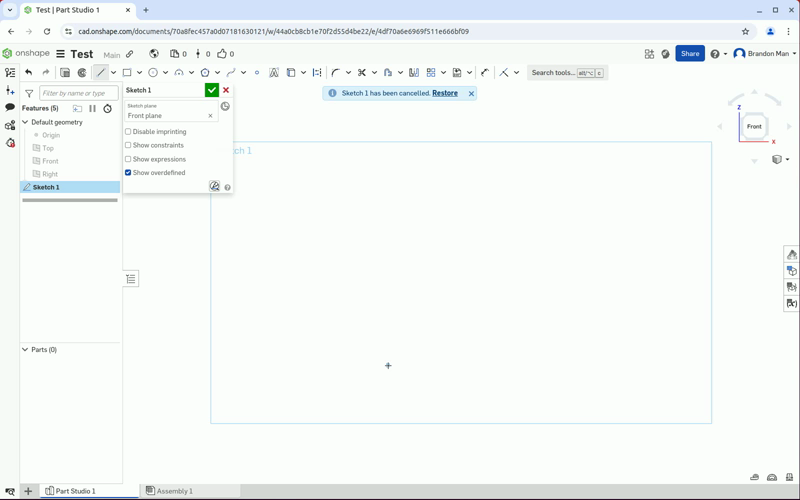
key_down(shift)
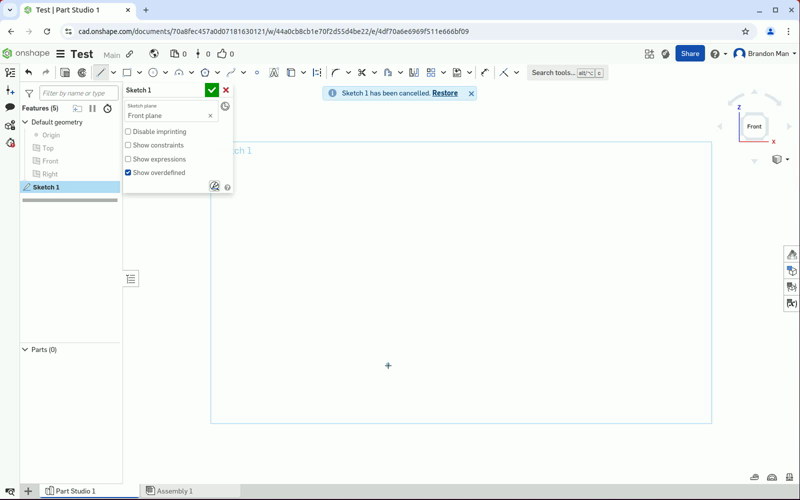
mouse_move(537, 365)
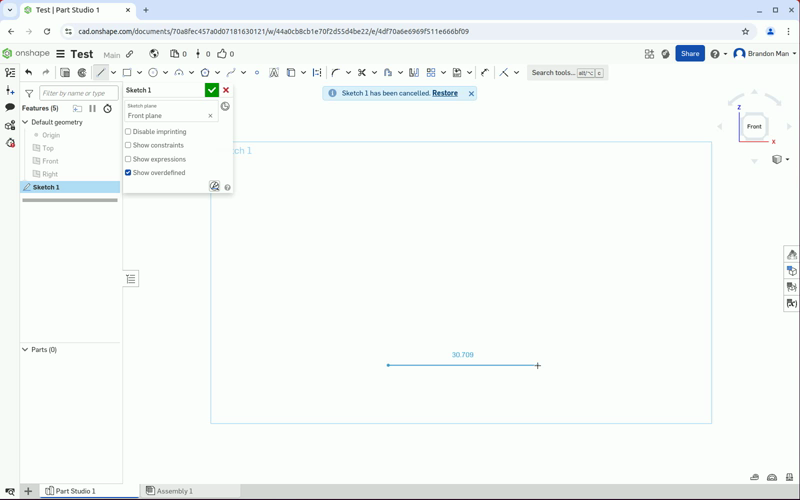
click(537, 365)
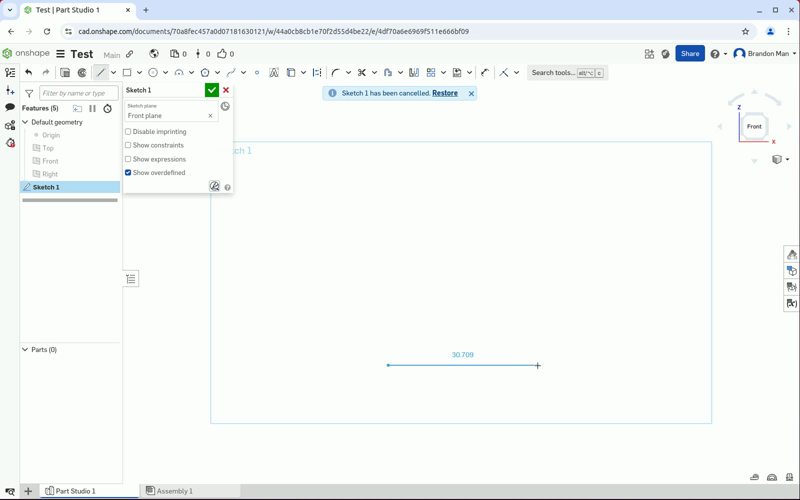
key_up(shift)
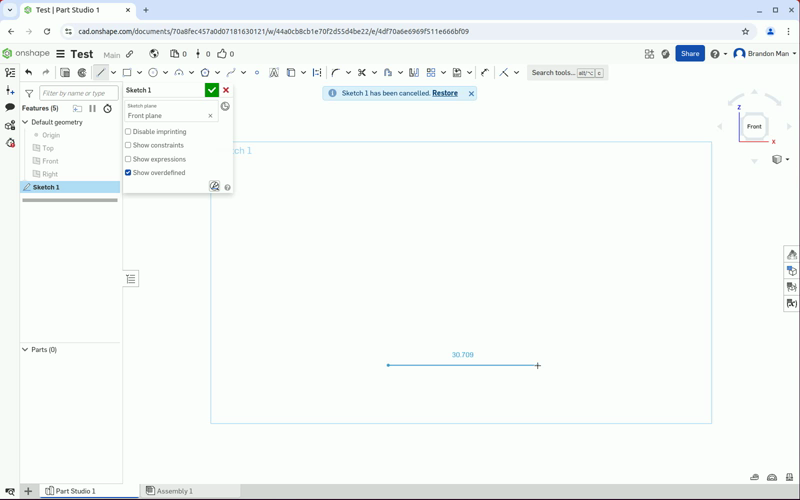
key_down(shift)
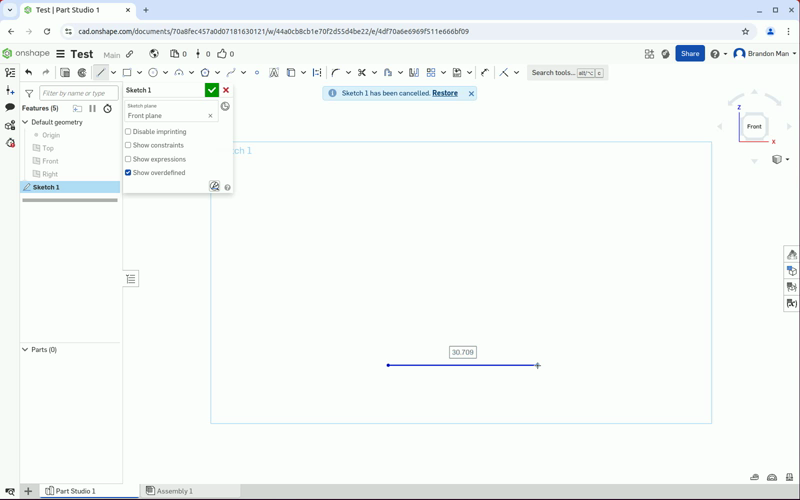
mouse_move(567, 365)
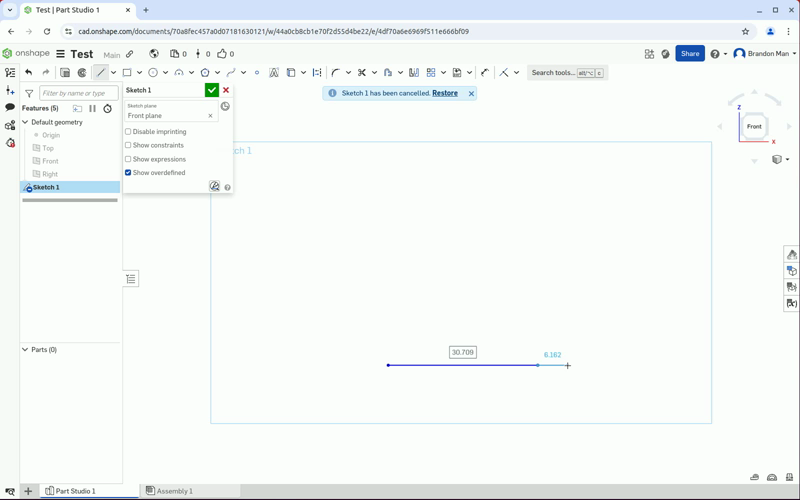
mouse_move(537, 328)
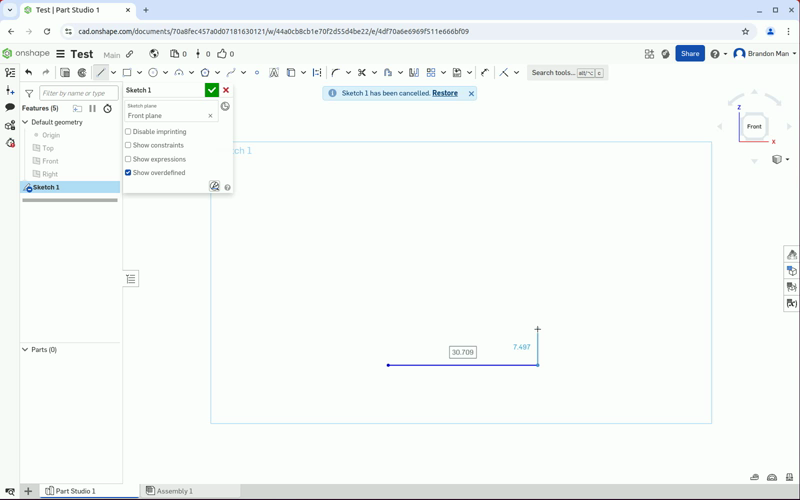
click(537, 328)
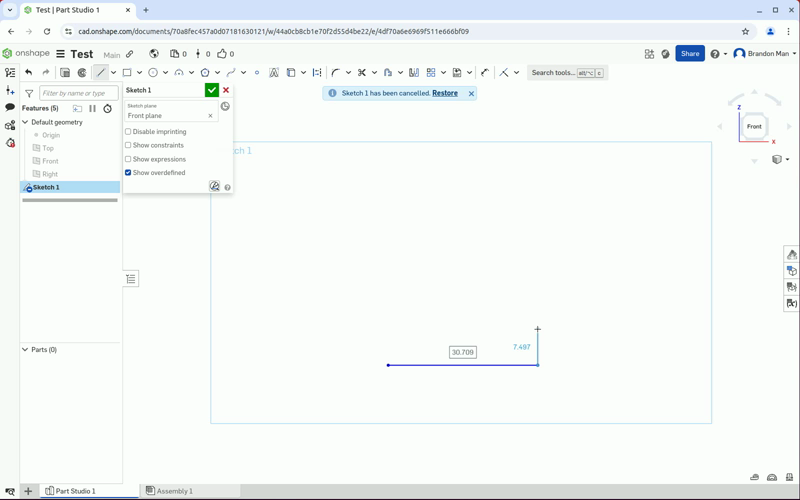
key_up(shift)
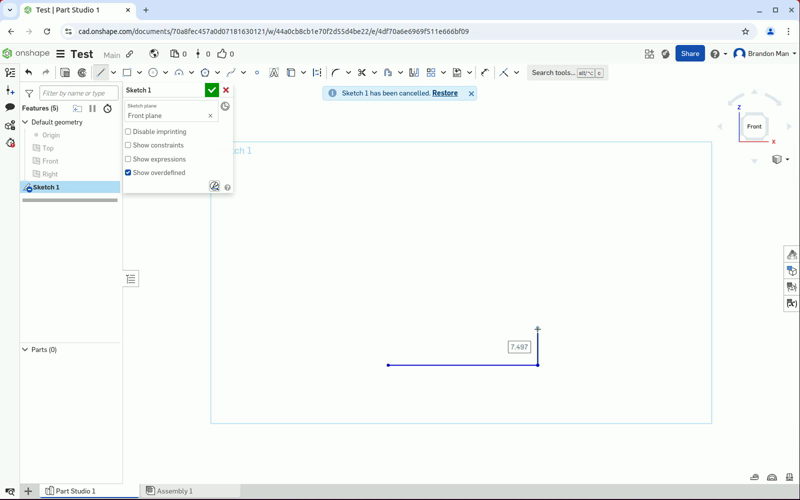
key_down(shift)
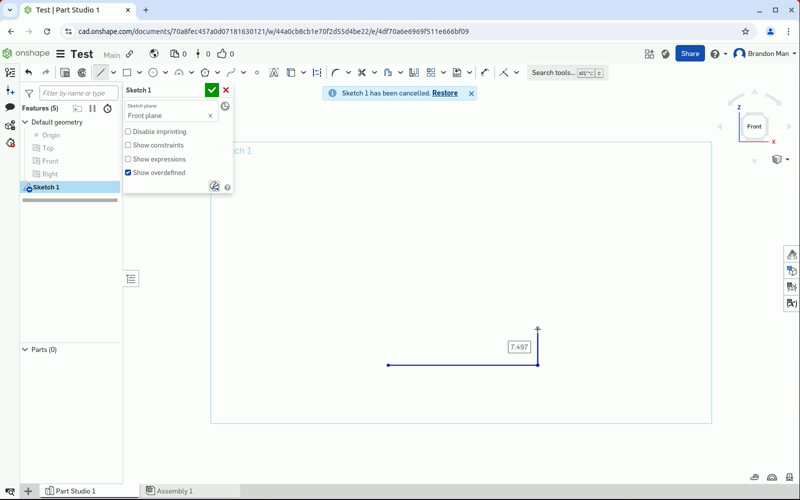
mouse_move(388, 328)
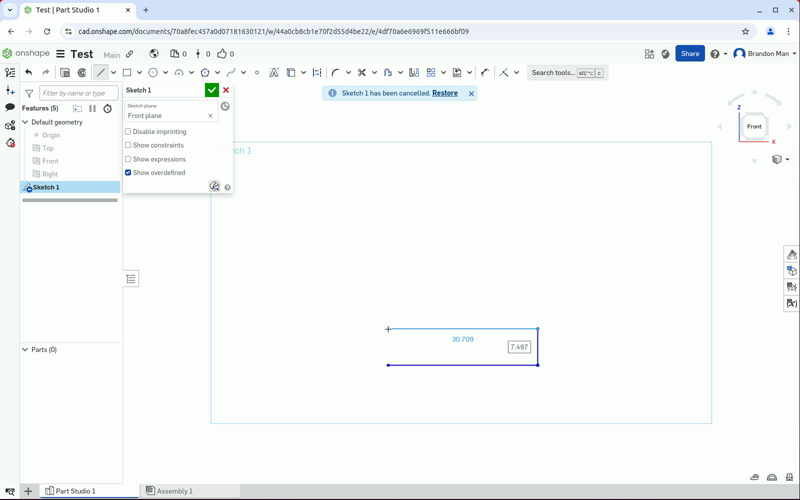
click(388, 328)
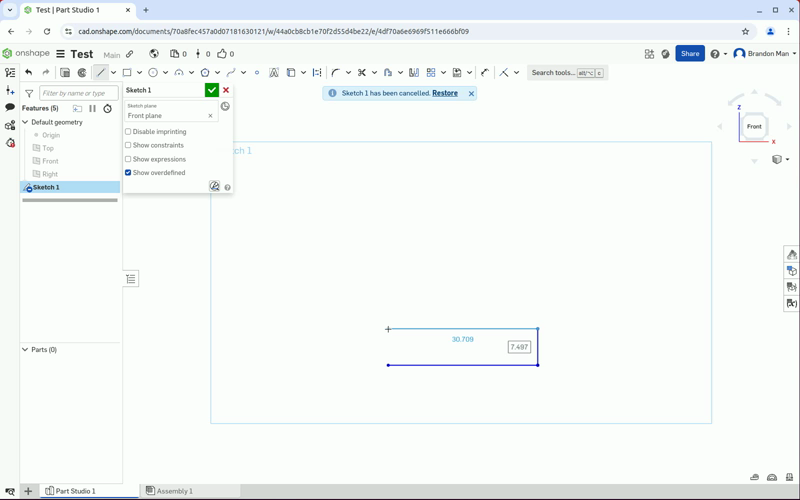
key_up(shift)
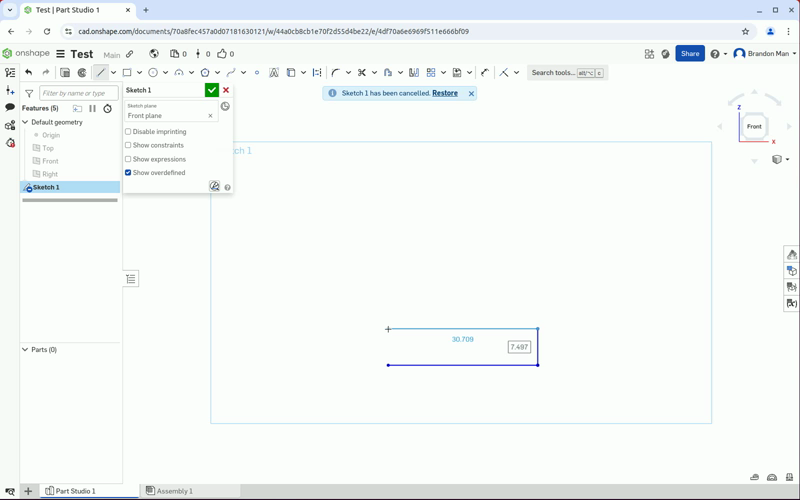
mouse_move(418, 328)
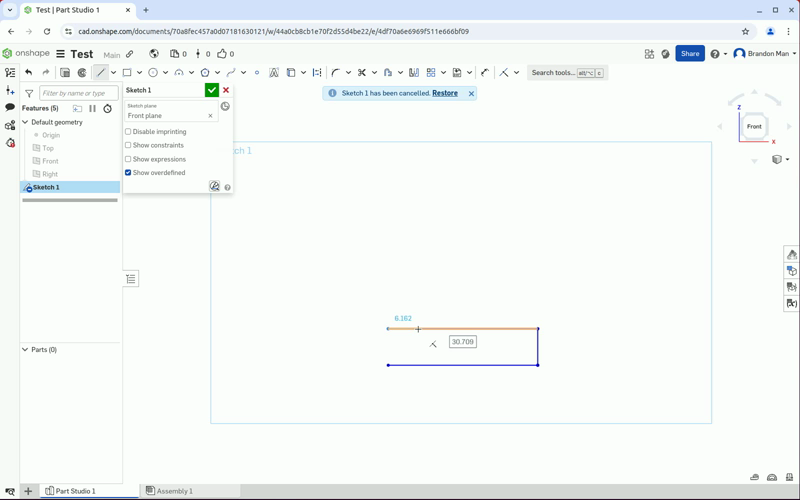
key_down(shift)
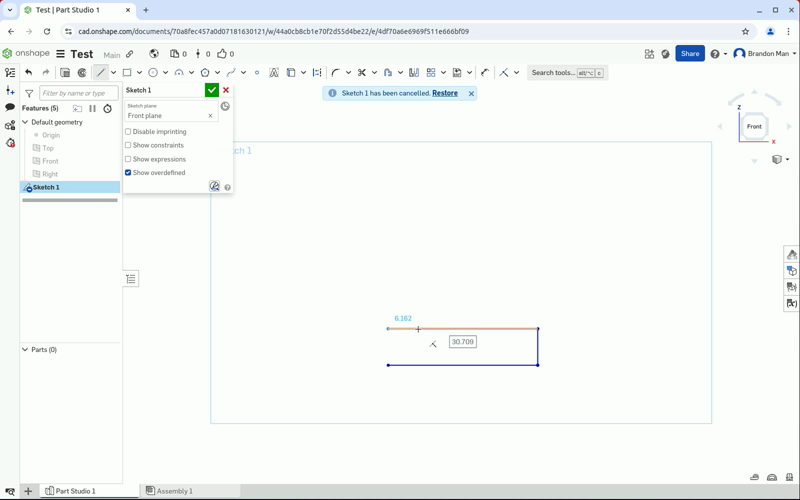
mouse_move(388, 365)
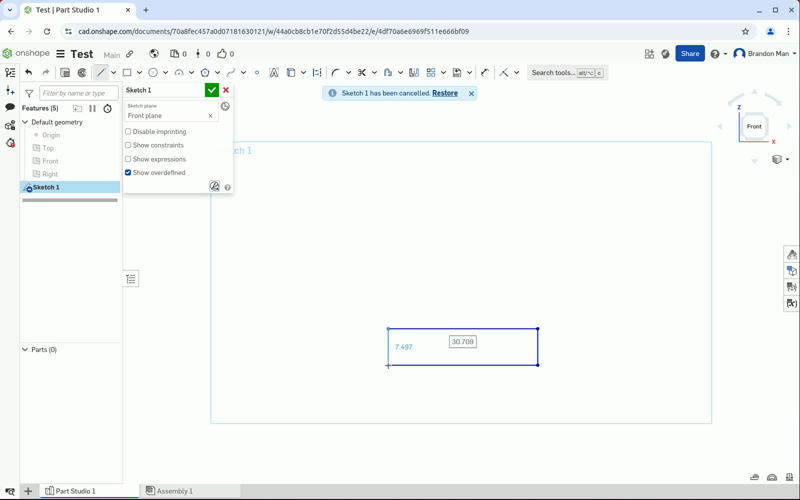
key_up(shift)
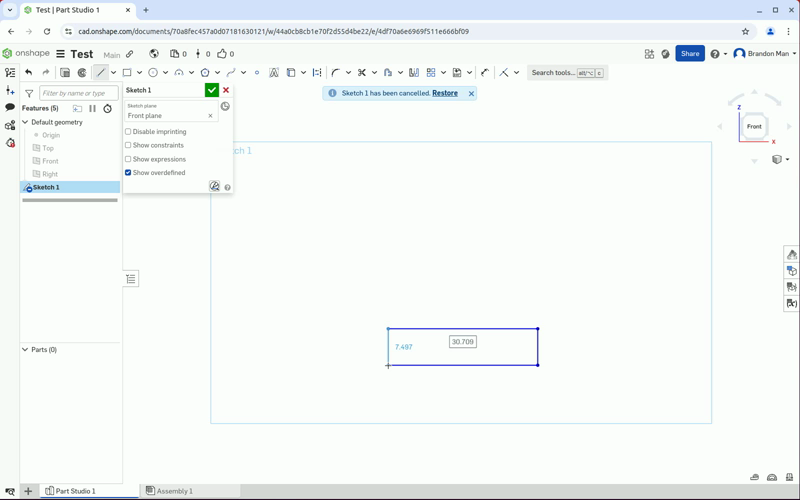
click(388, 365)
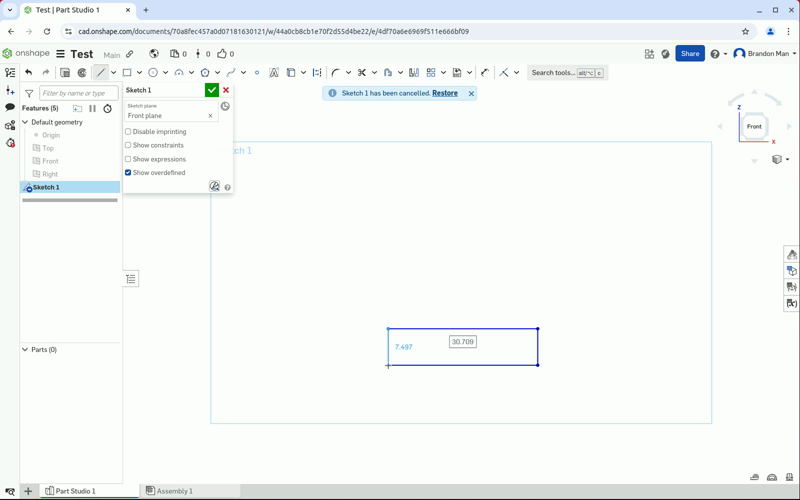
key(esc)
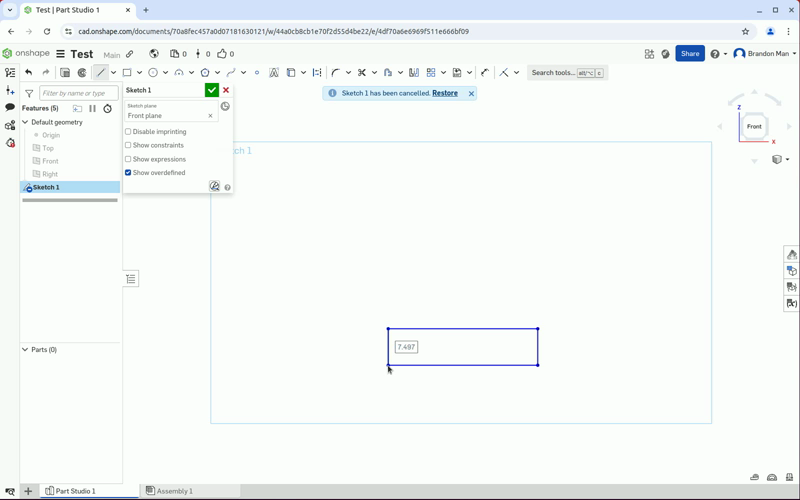
mouse_move(519, 347)
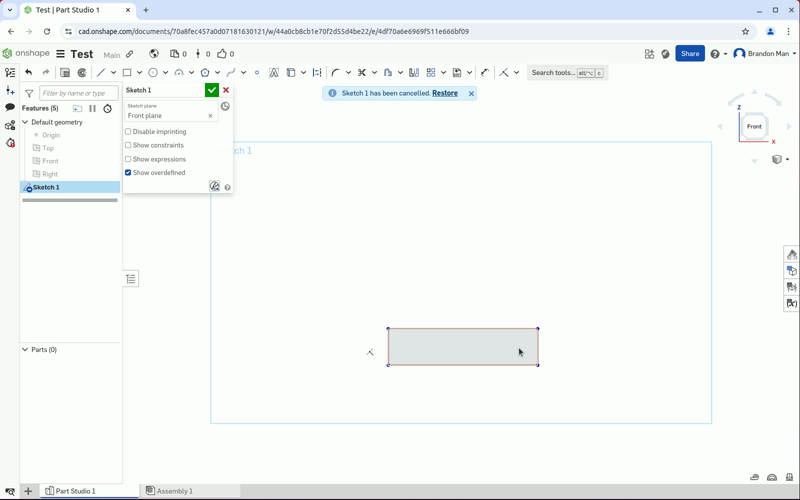
click(519, 347)
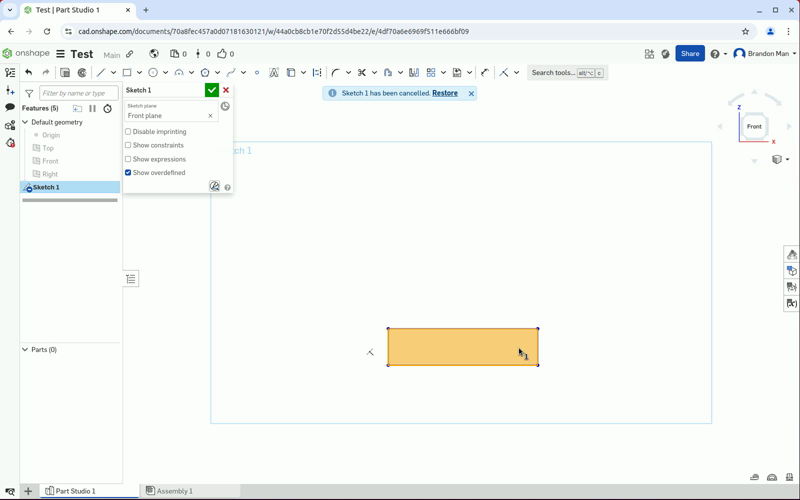
mouse_move(73, 352)
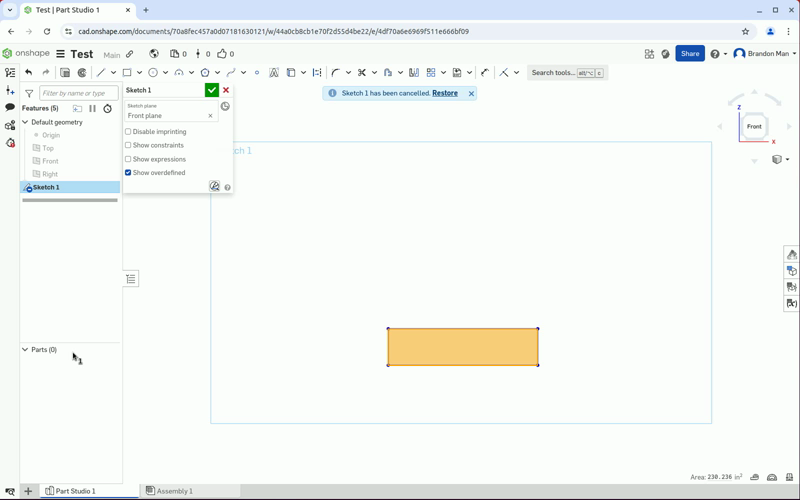
key(shift+y)
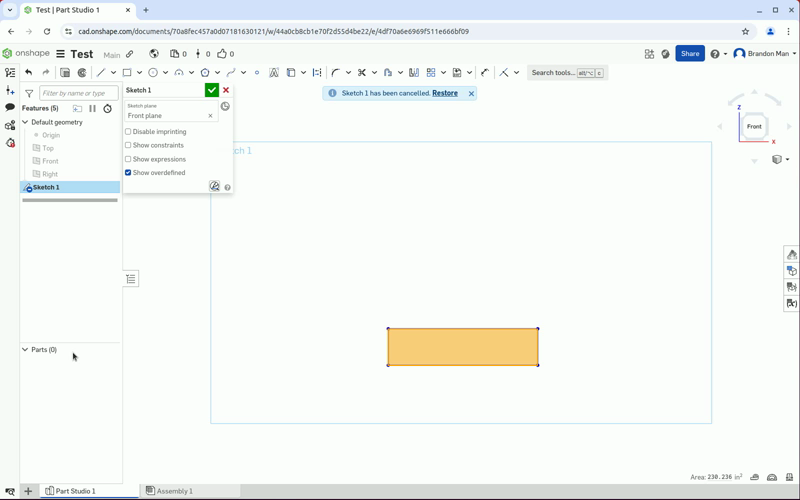
key(shift+e)
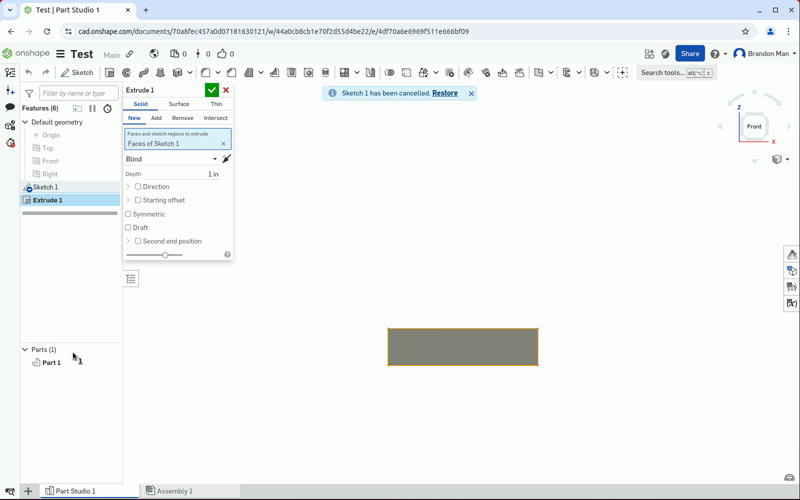
mouse_move(143, 106)
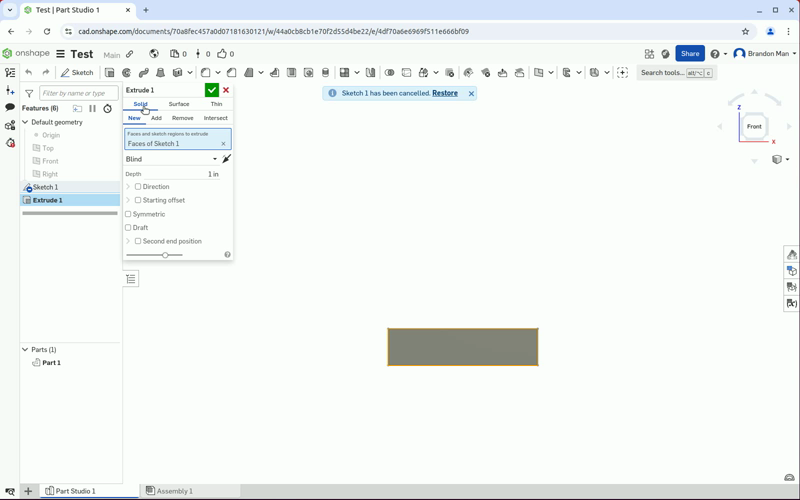
click(143, 106)
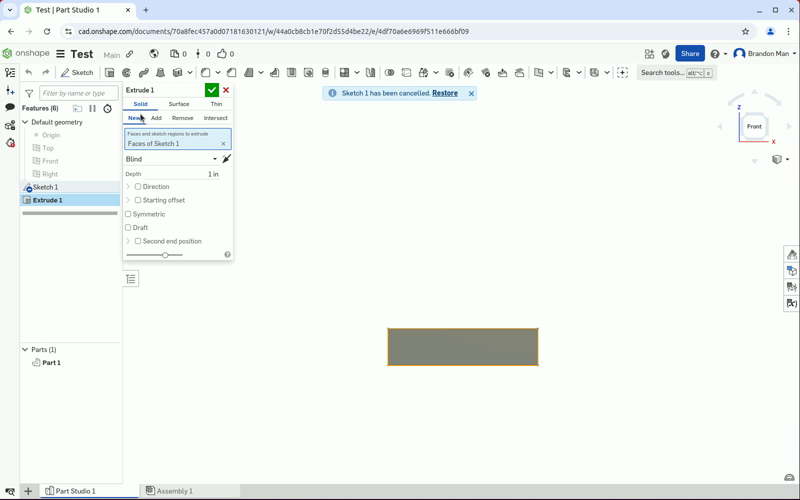
mouse_move(137, 120)
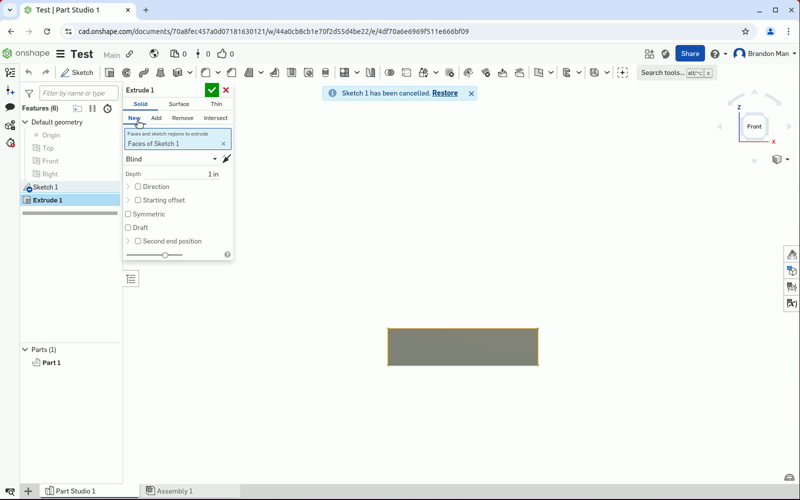
click(137, 120)
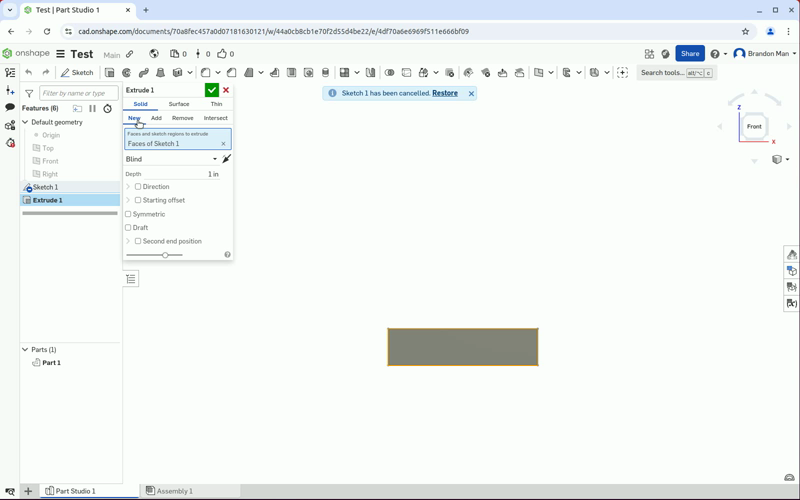
key(tab, 4)
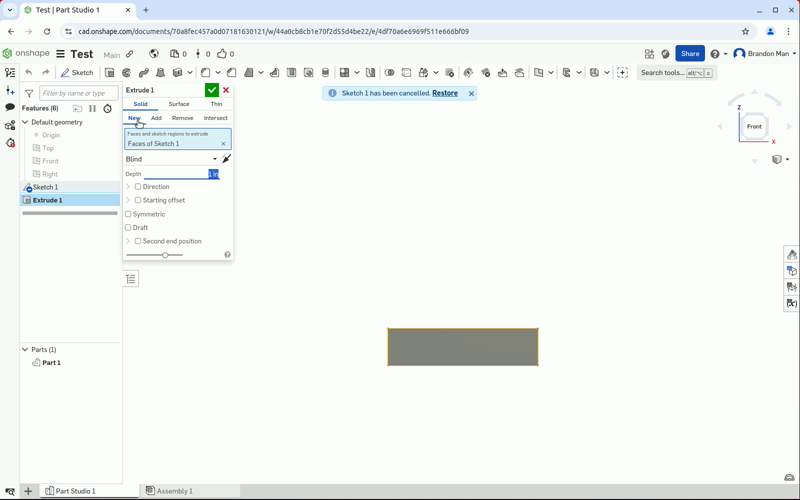
text(23.108)
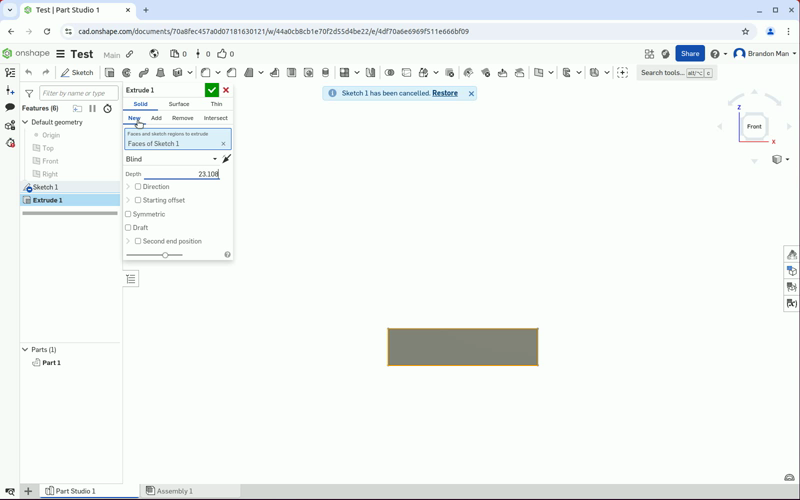
key(enter)
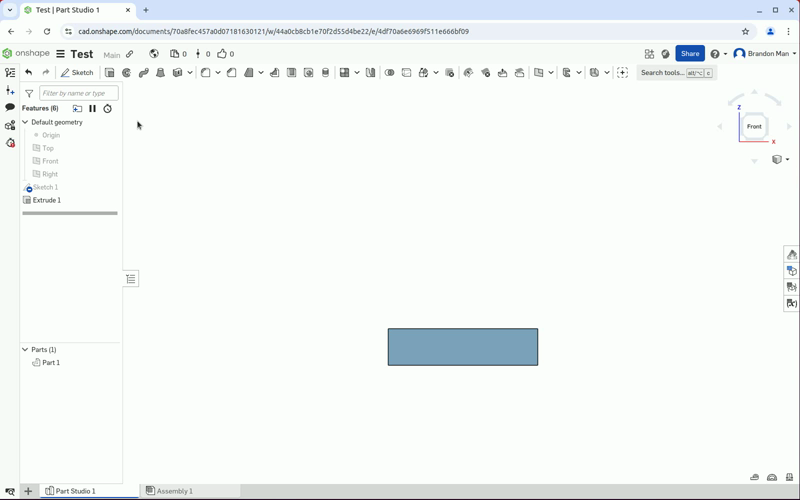
key(shift+h)
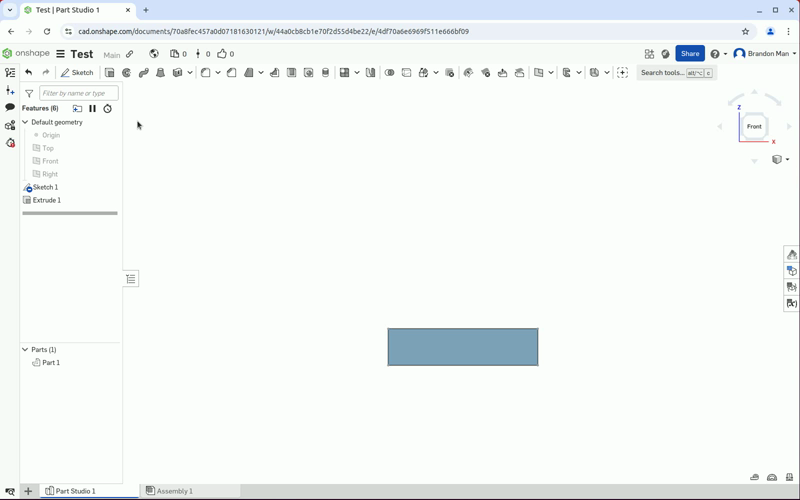
key(shift+h)
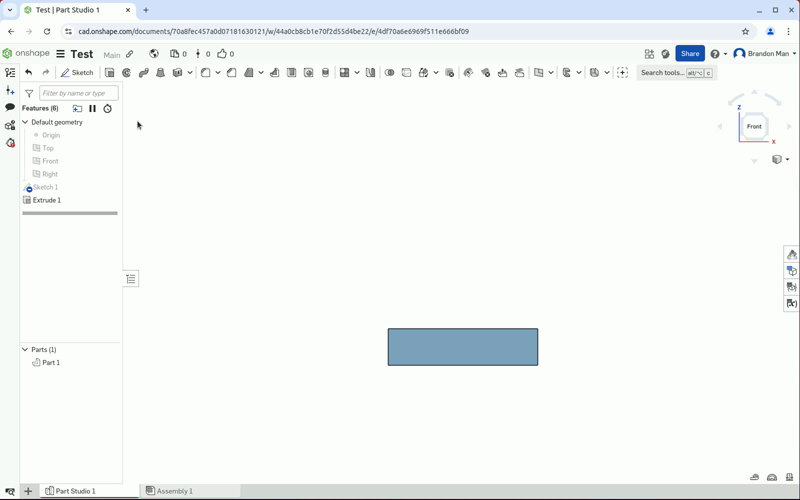
mouse_move(73, 189)
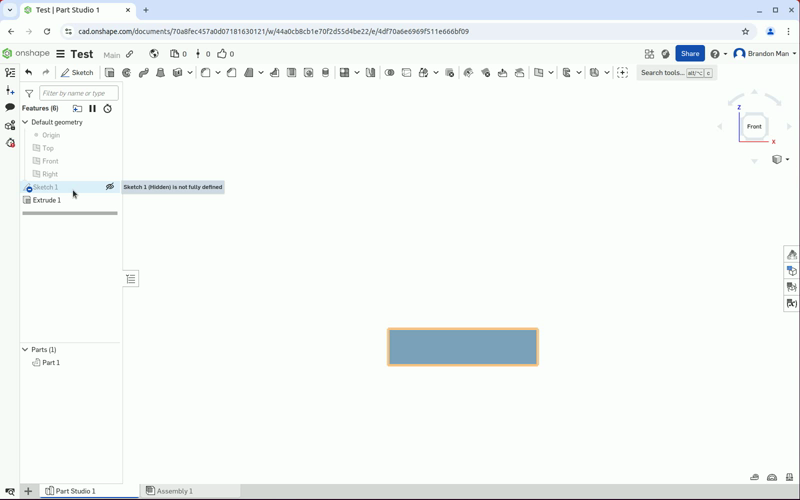
click(73, 189)
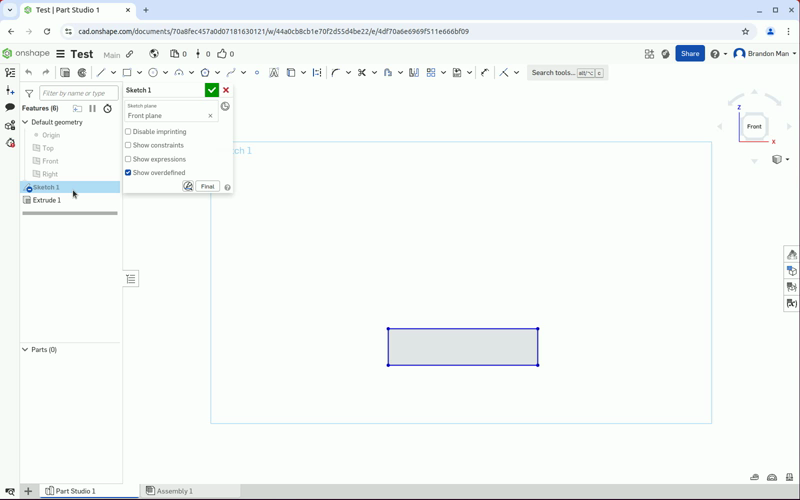
mouse_move(229, 92)
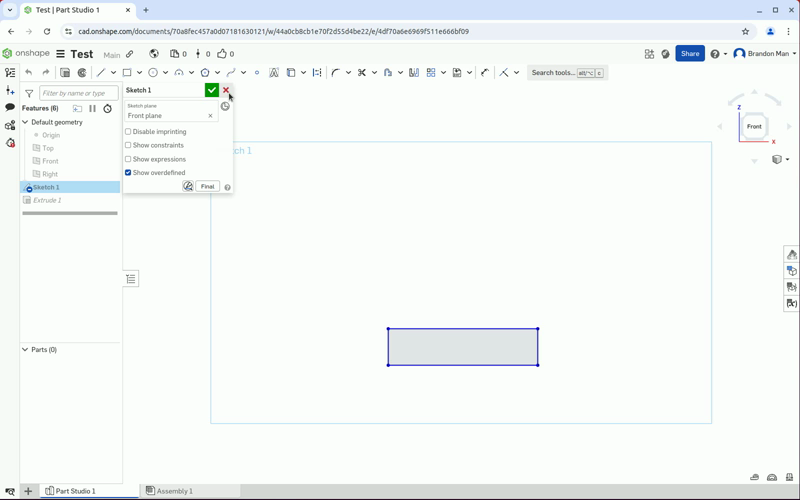
click(229, 92)
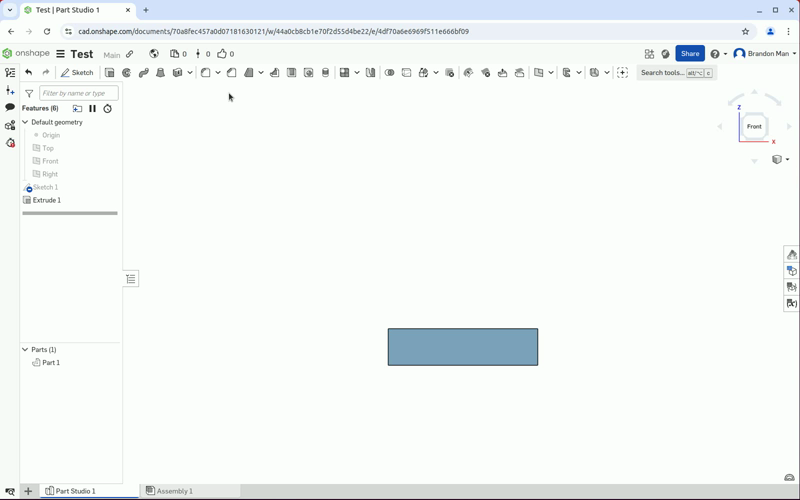
mouse_move(73, 352)
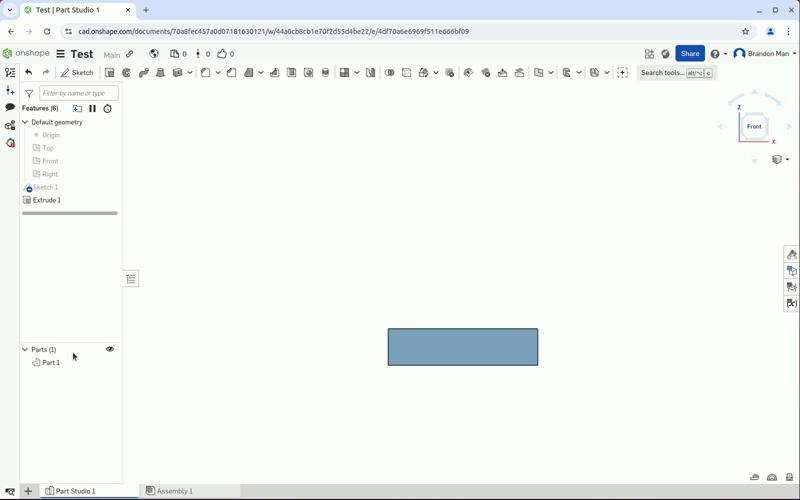
key(y)
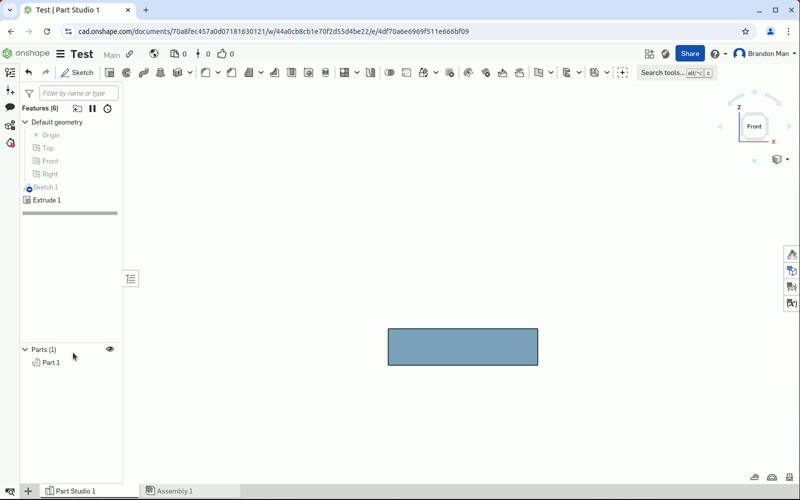
key(shift+p)
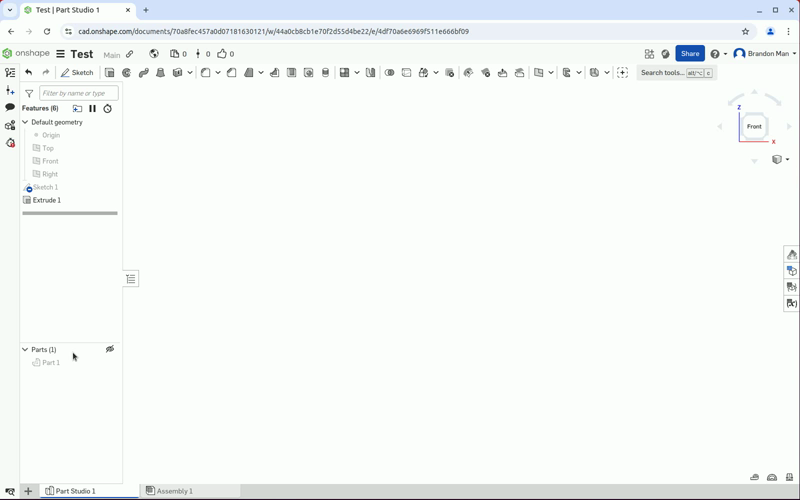
key(space)
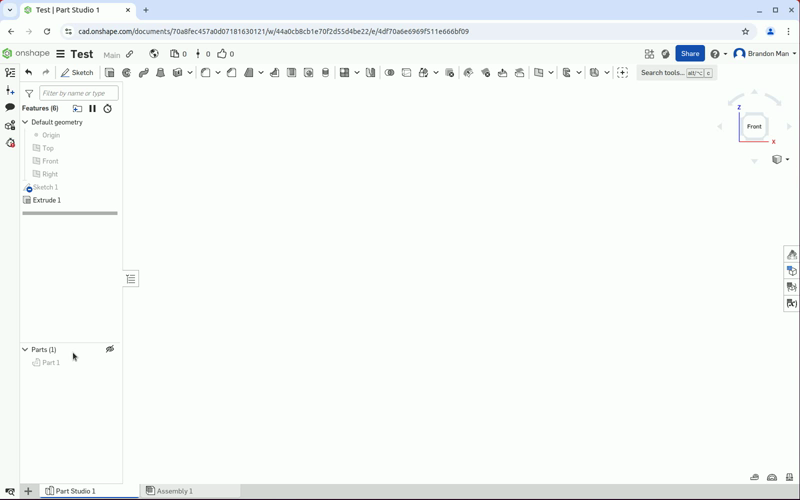
key_down(shift)
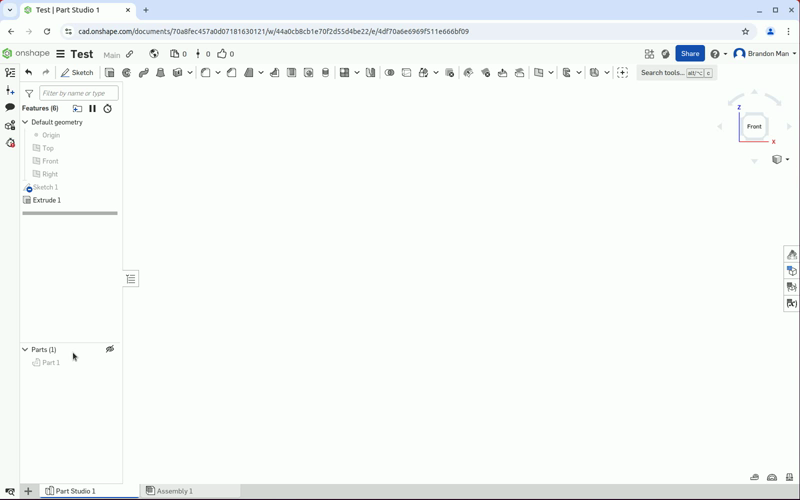
key(down)
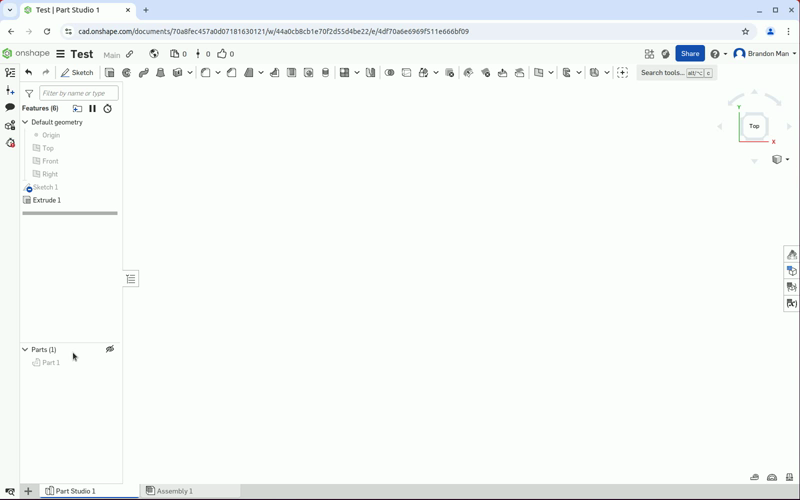
key_up(shift)
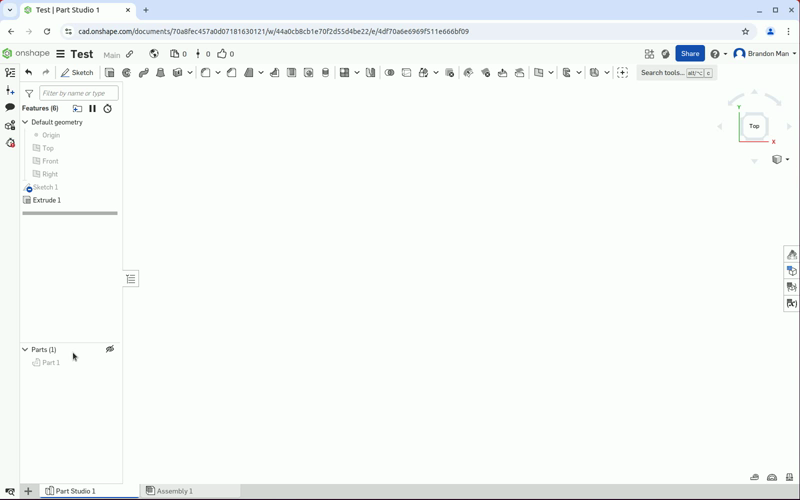
mouse_move(73, 352)
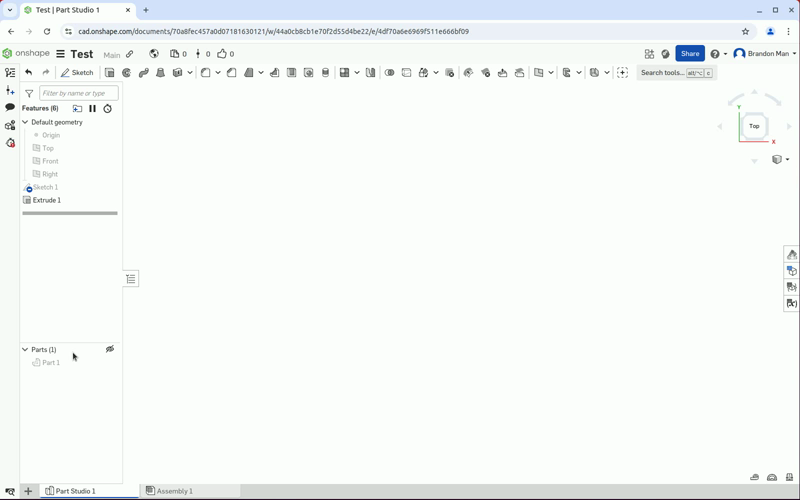
key(shift+y)
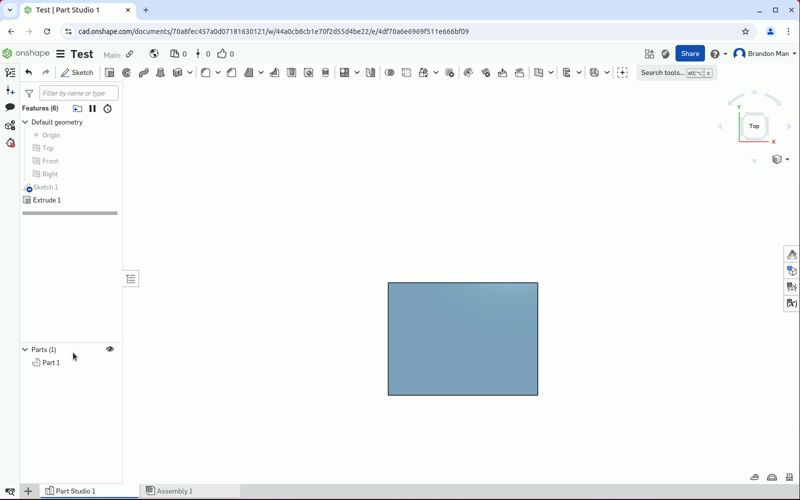
mouse_move(541, 75)
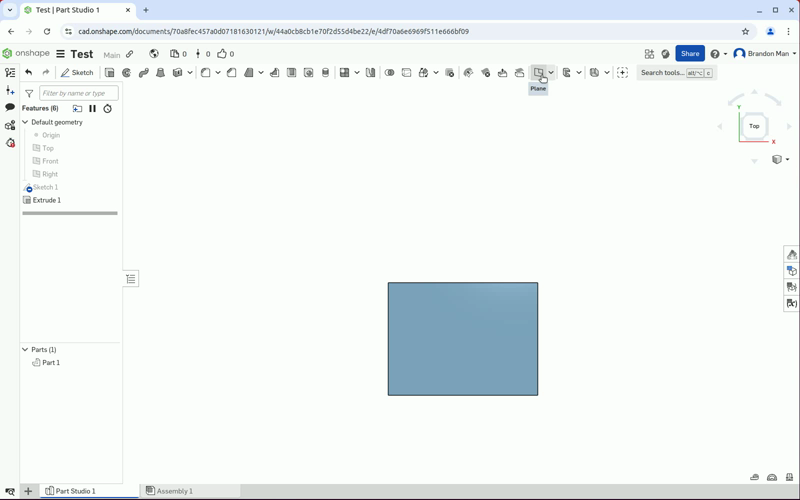
click(541, 75)
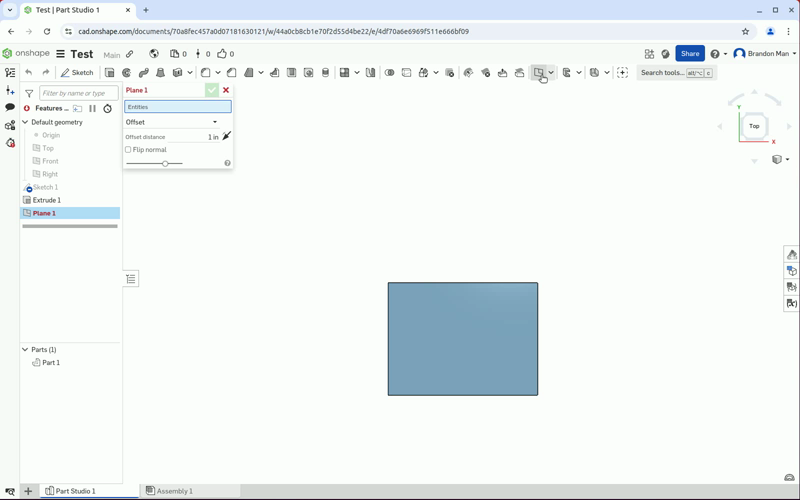
mouse_move(73, 150)
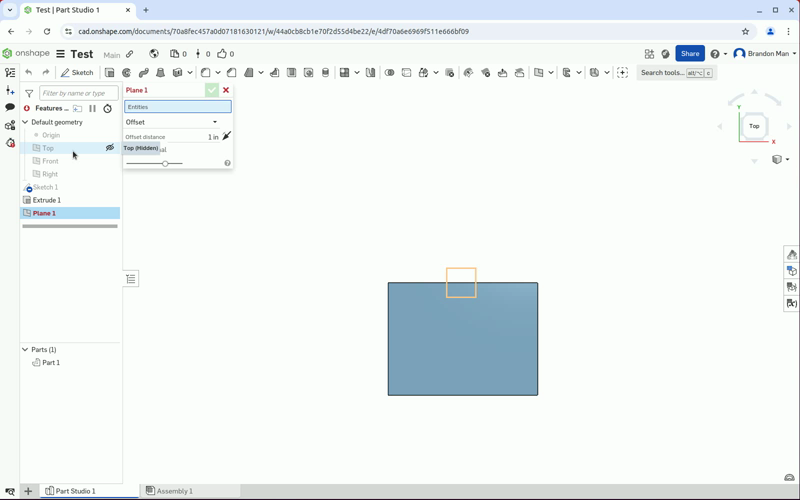
click(73, 150)
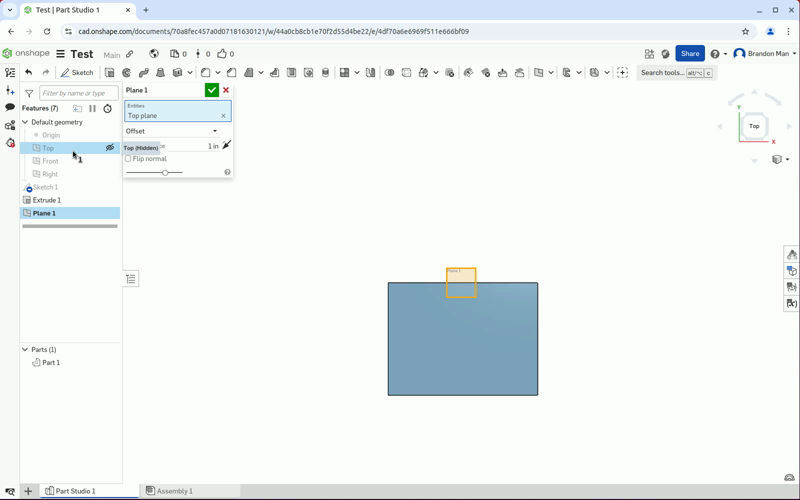
key(tab, 2)
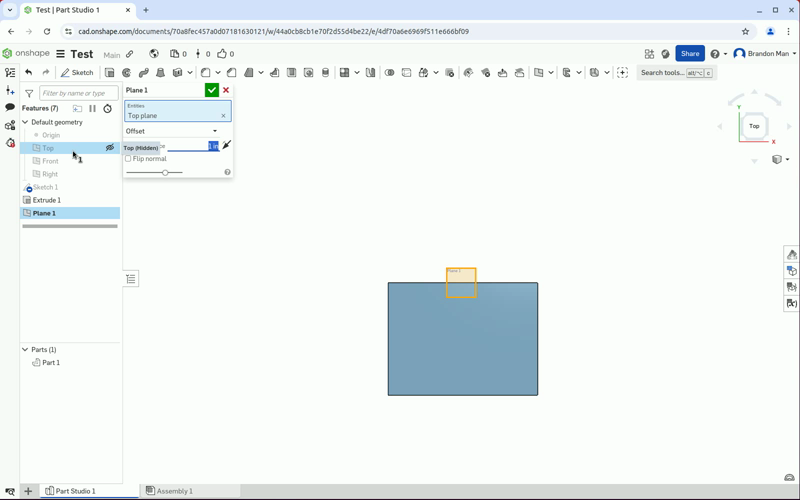
text(9.397)
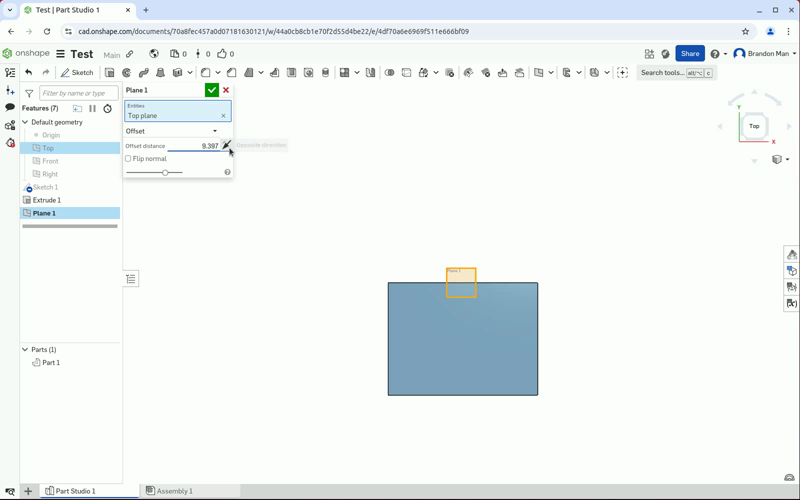
mouse_move(229, 147)
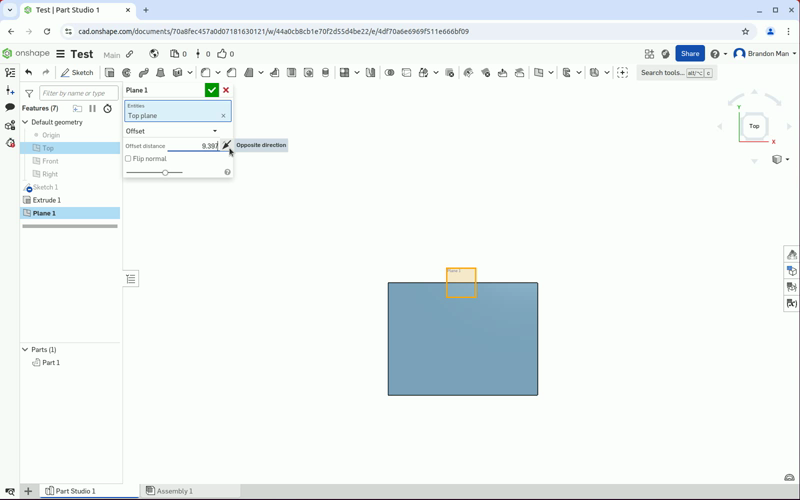
click(229, 147)
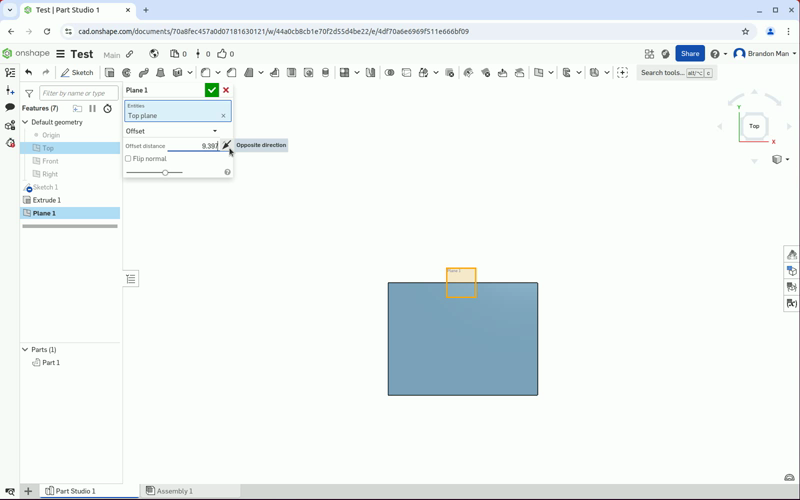
key(enter, 2)
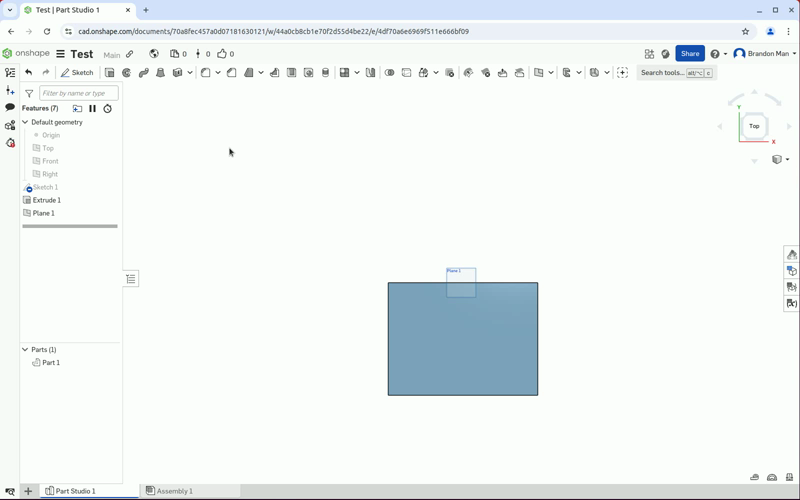
key(shift+s)
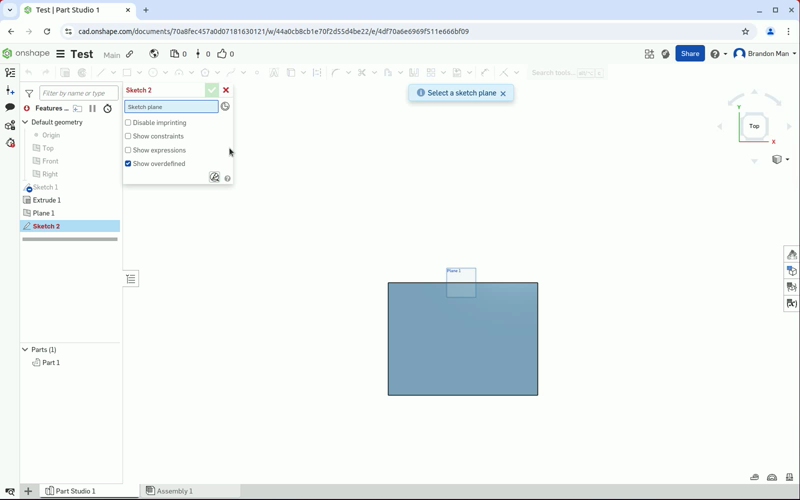
mouse_move(73, 215)
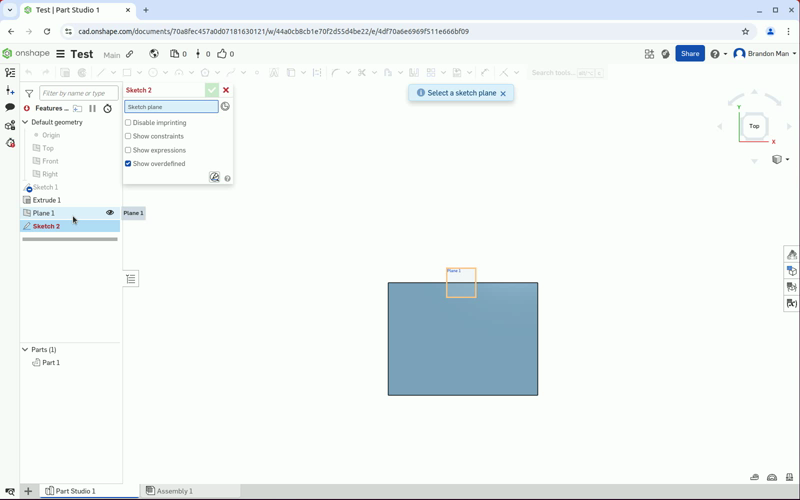
click(73, 215)
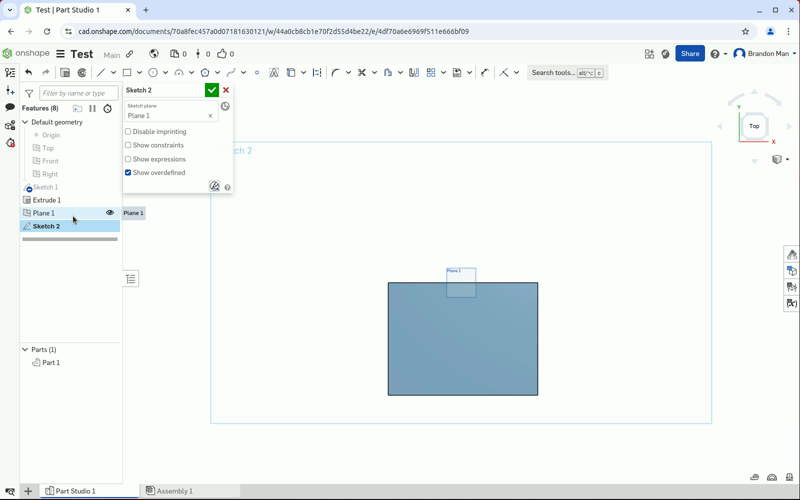
mouse_move(73, 352)
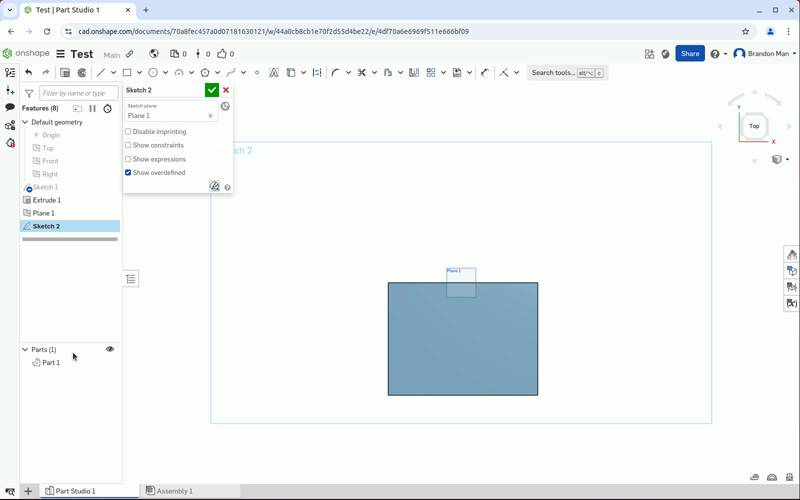
key(y)
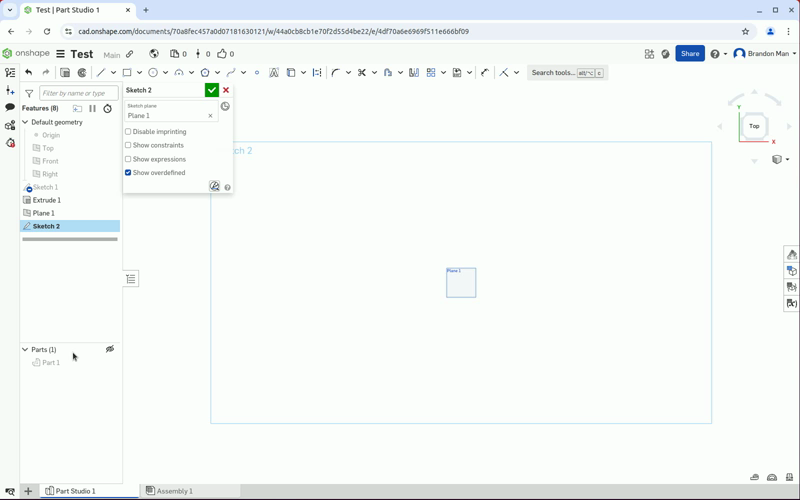
key(l)
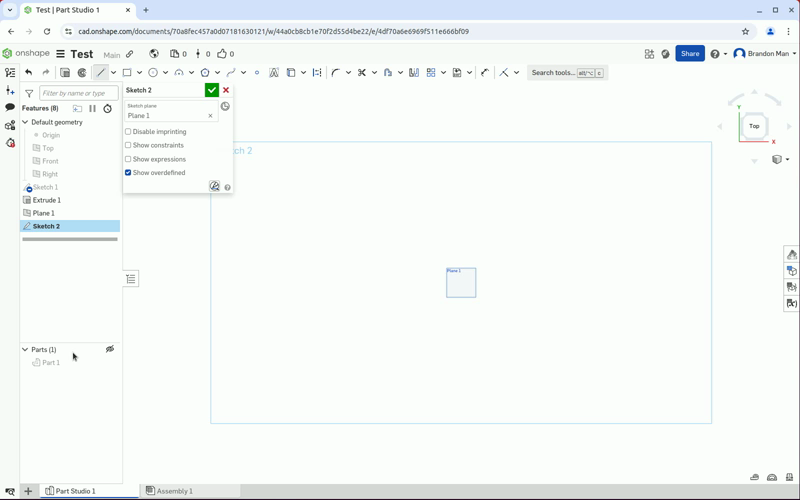
key_down(shift)
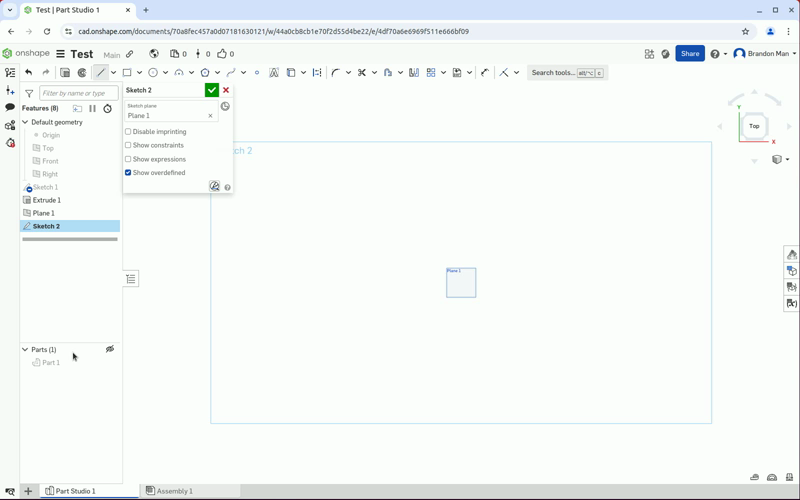
mouse_move(388, 395)
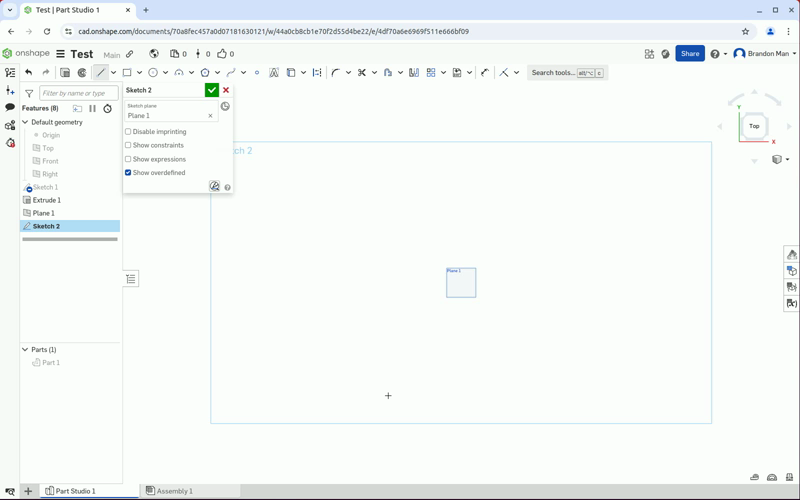
click(388, 395)
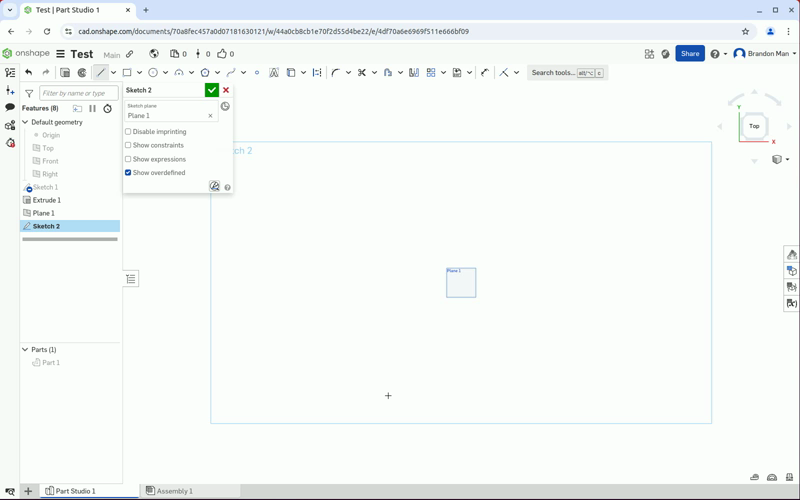
key_up(shift)
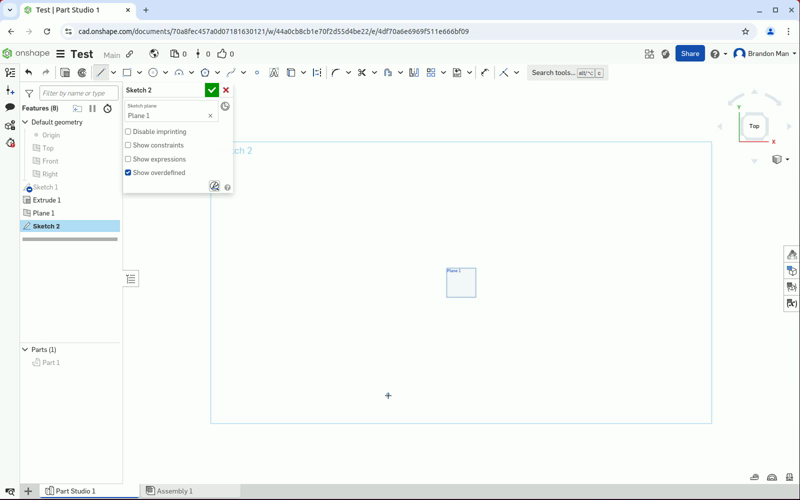
key_down(shift)
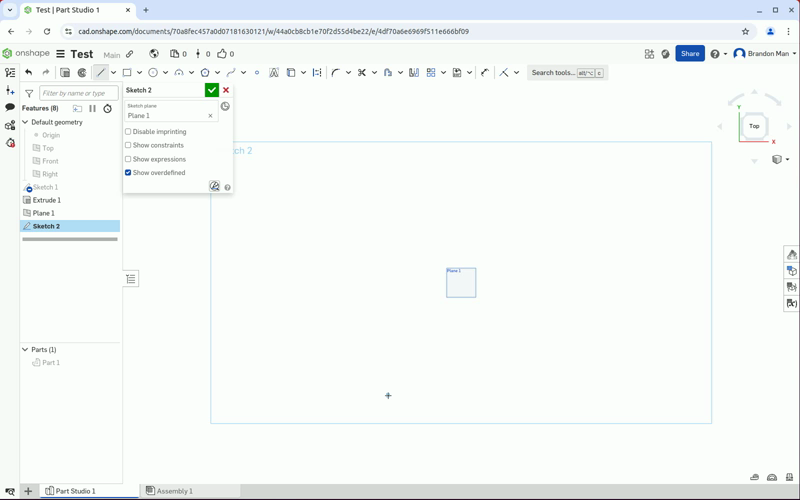
mouse_move(418, 395)
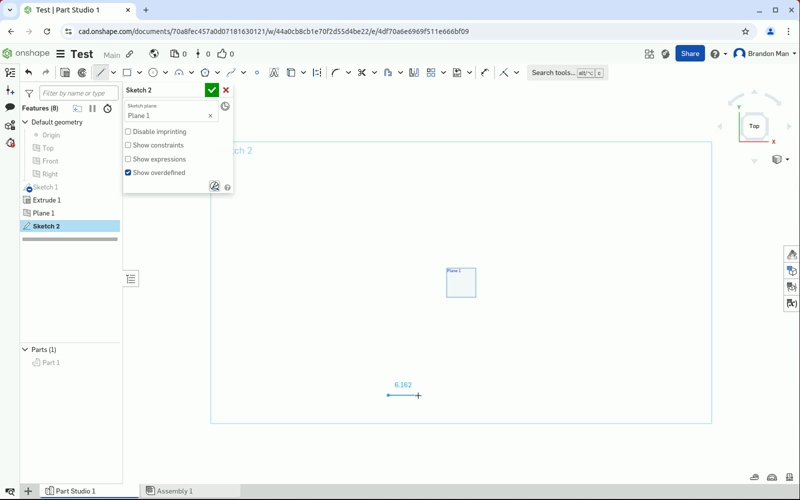
mouse_move(407, 395)
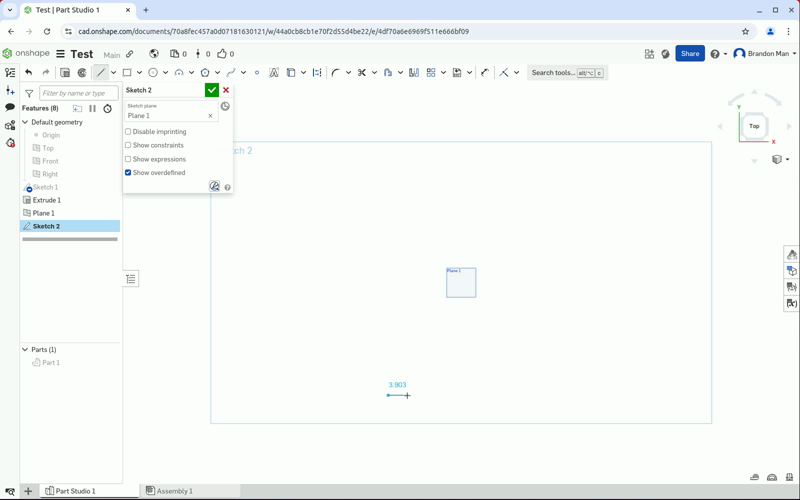
click(407, 395)
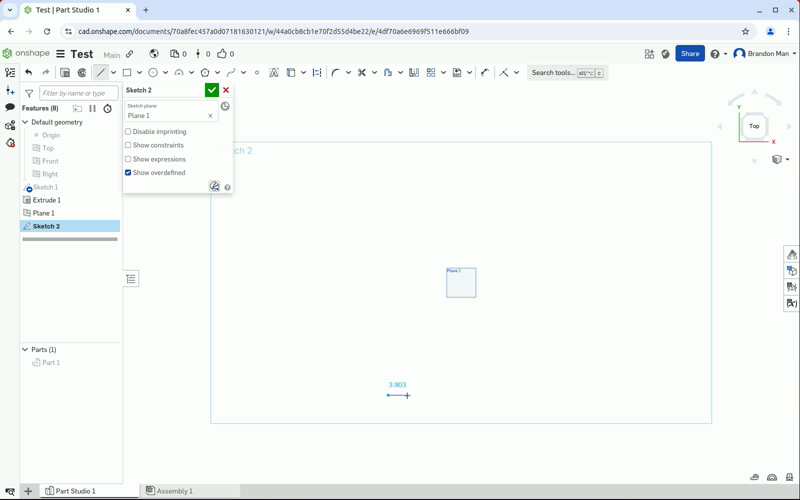
key_up(shift)
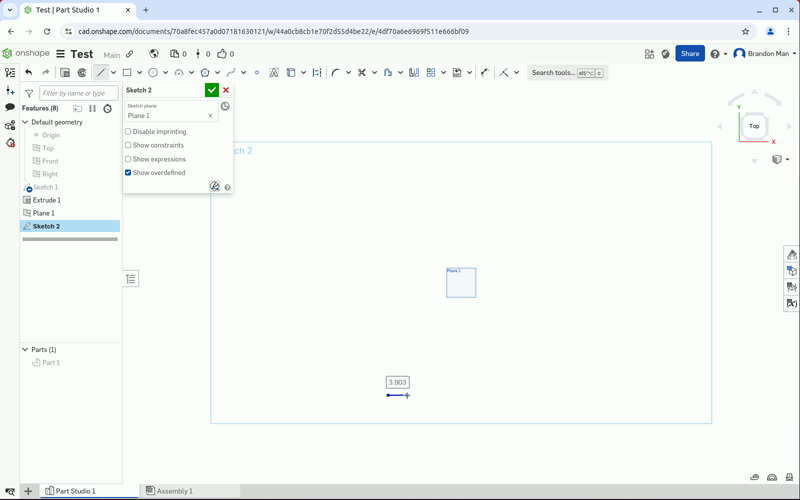
key_down(shift)
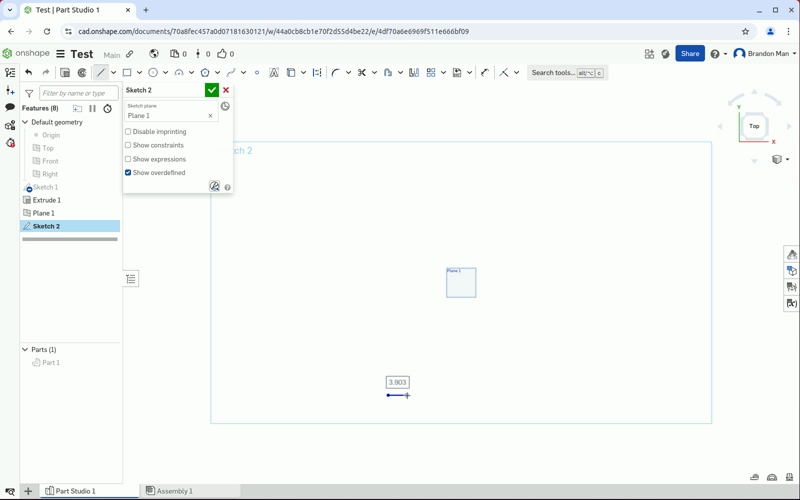
mouse_move(481, 282)
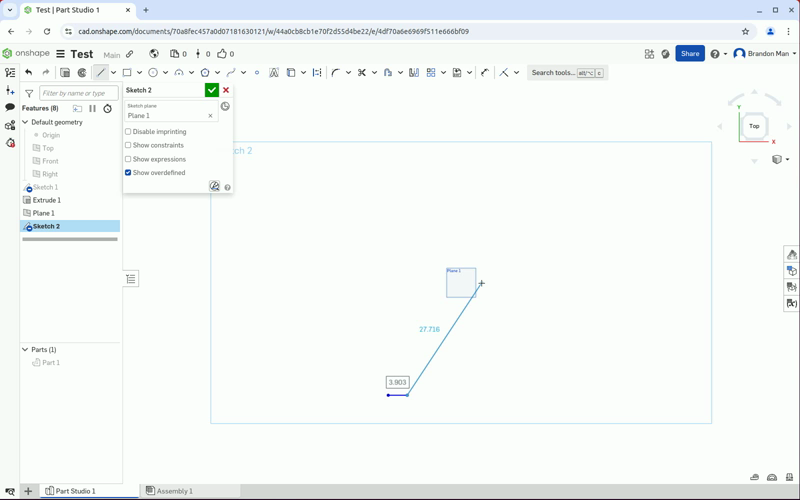
click(481, 282)
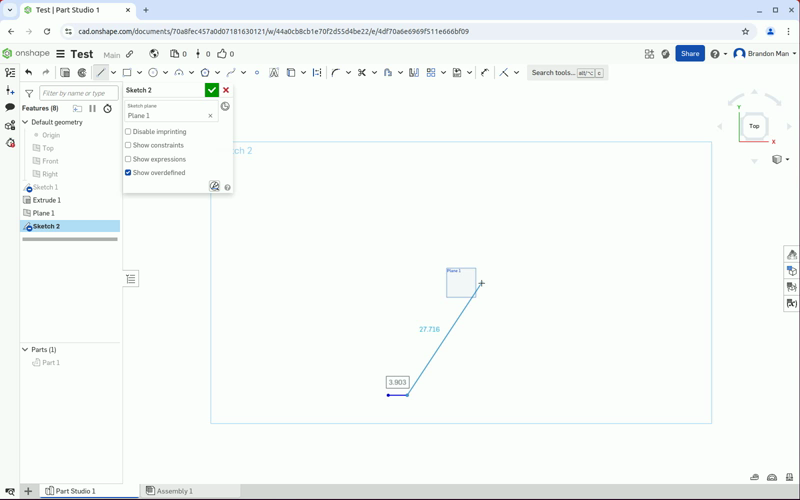
key_up(shift)
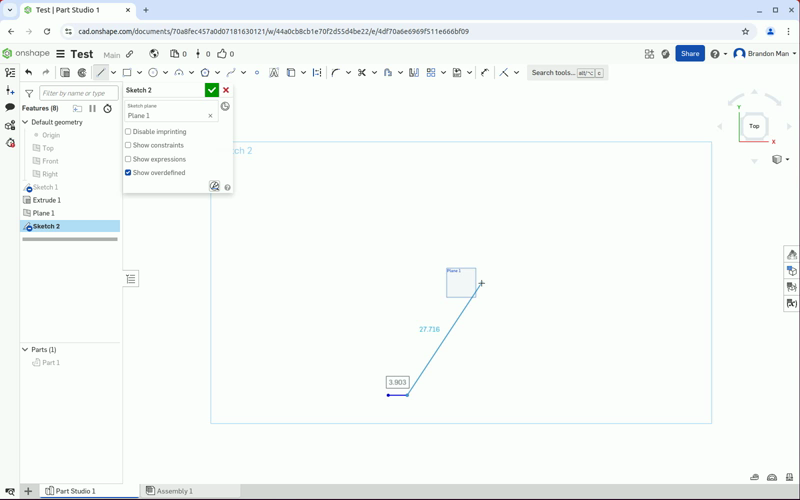
key_down(shift)
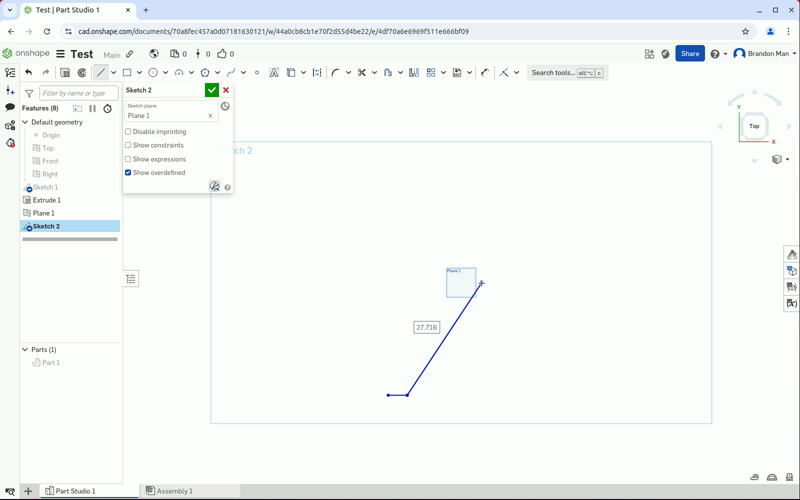
mouse_move(388, 282)
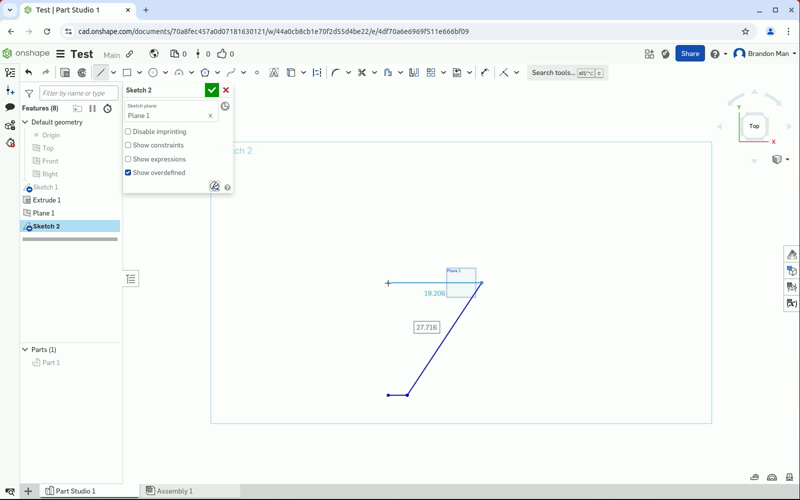
click(388, 282)
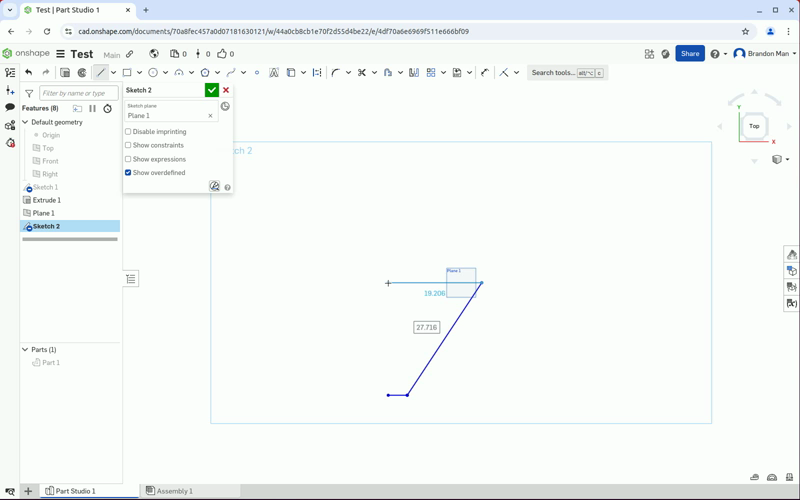
key_up(shift)
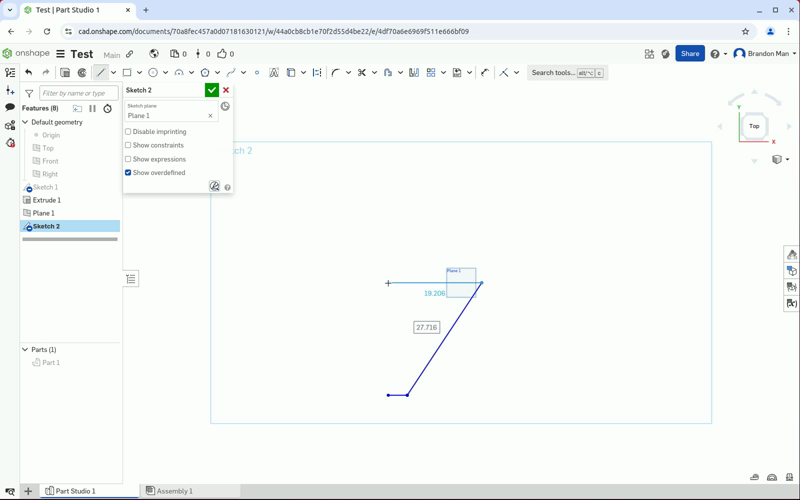
key_down(shift)
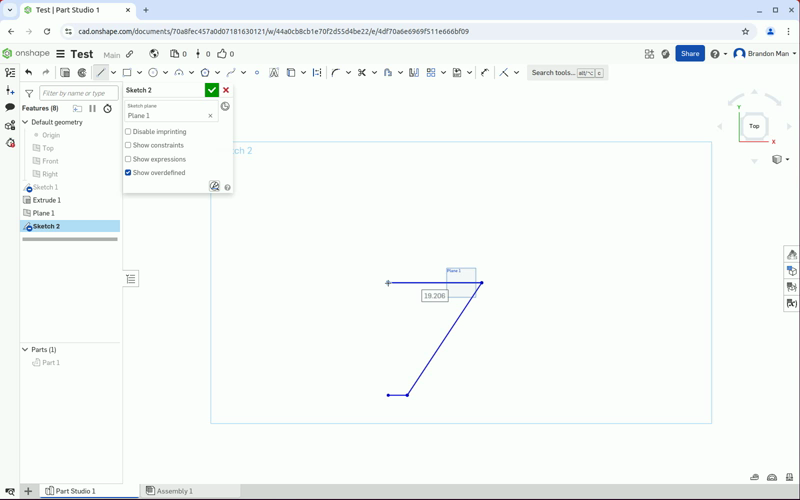
mouse_move(388, 395)
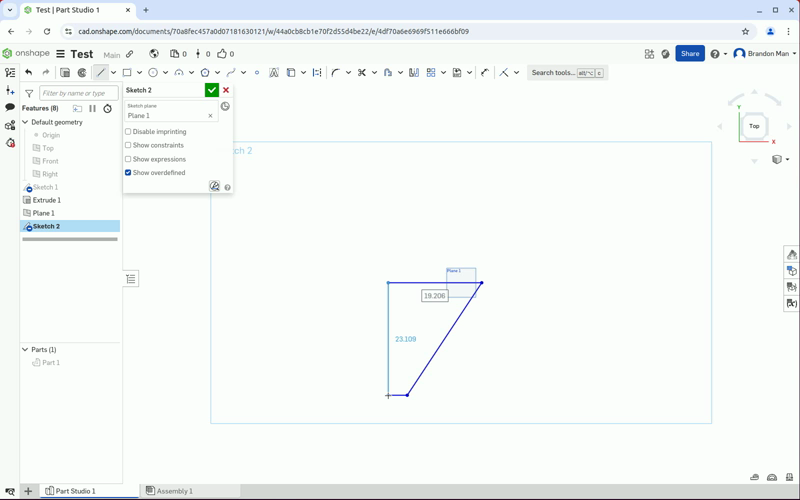
key_up(shift)
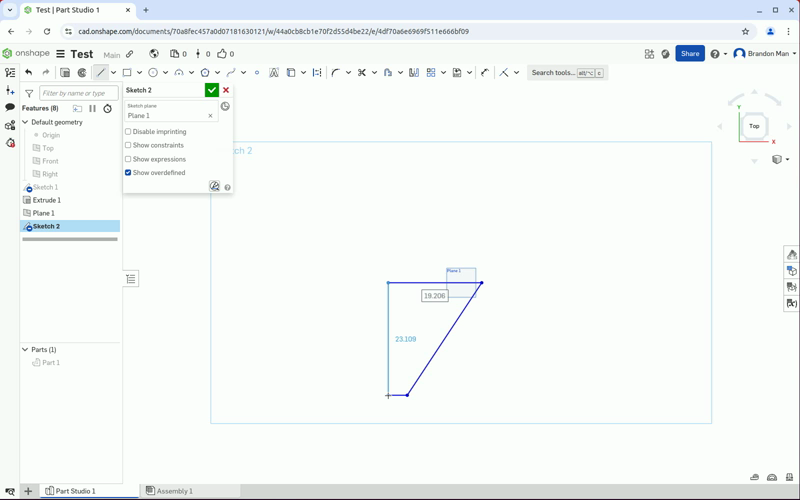
click(388, 395)
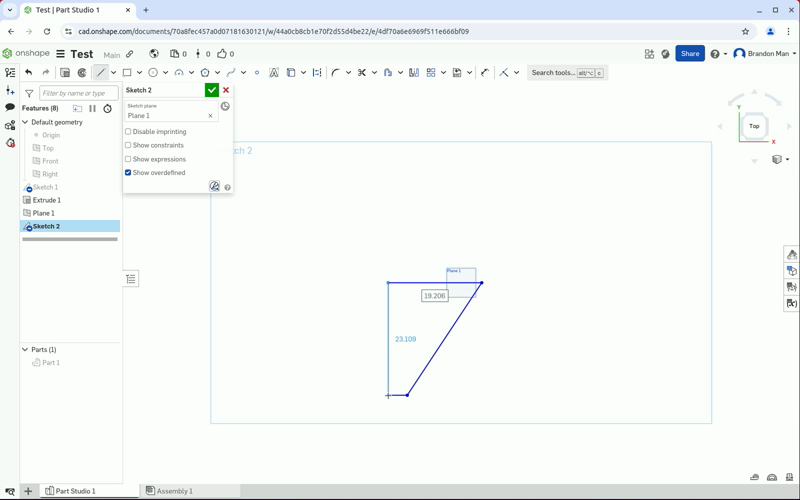
key(esc)
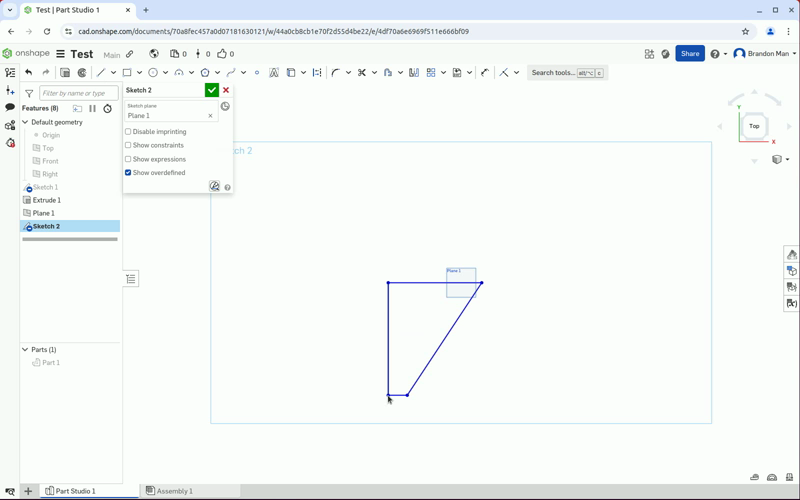
mouse_move(430, 291)
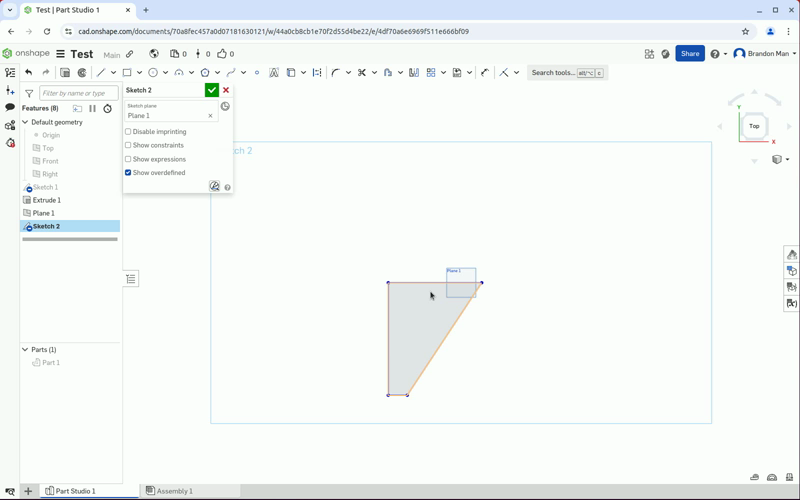
click(430, 291)
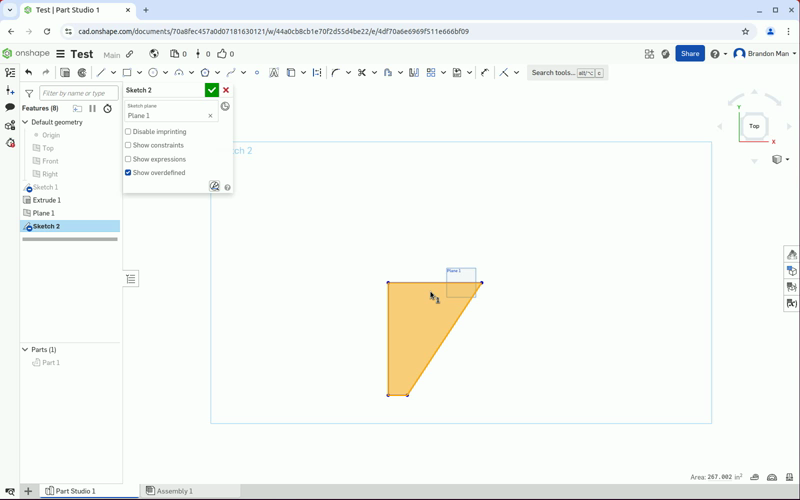
mouse_move(73, 352)
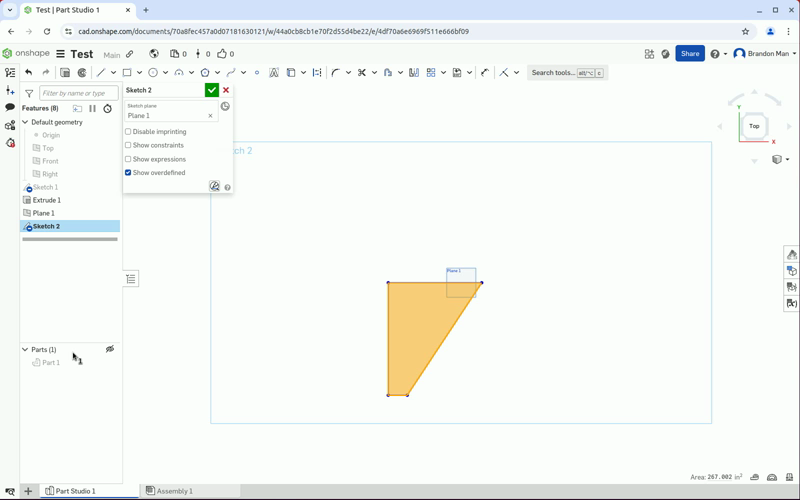
key(shift+y)
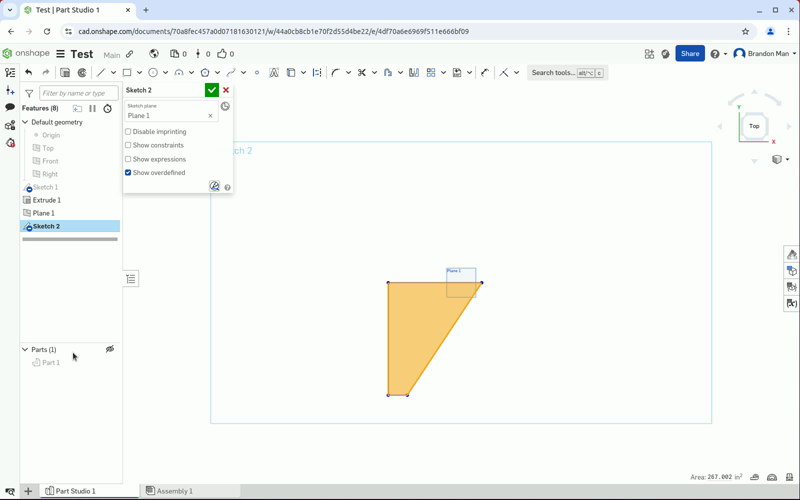
key(shift+e)
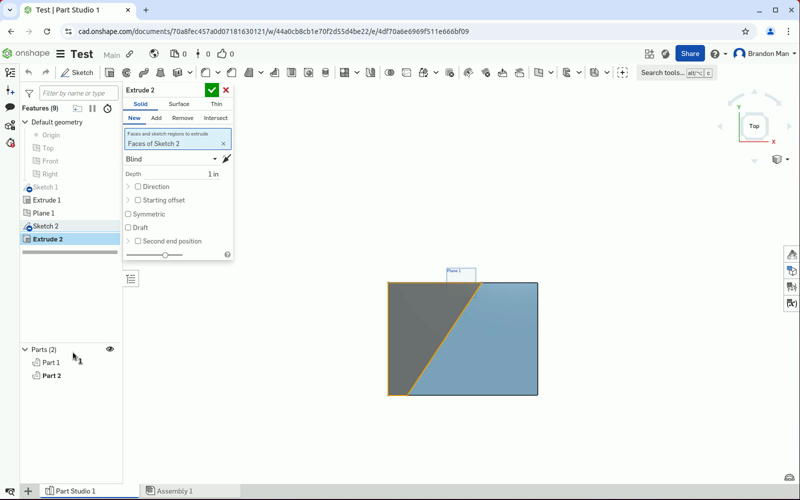
mouse_move(143, 106)
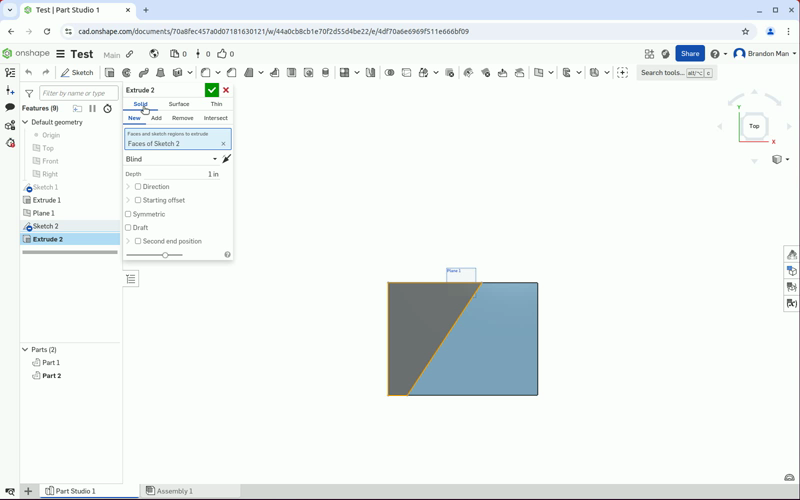
click(143, 106)
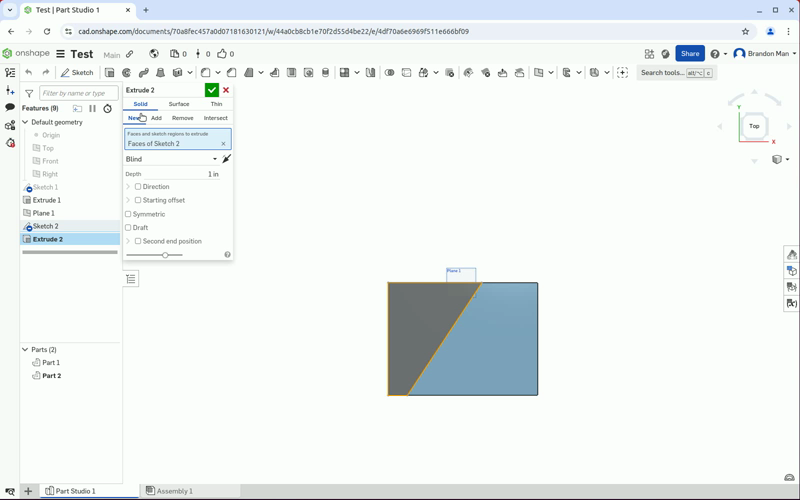
mouse_move(137, 120)
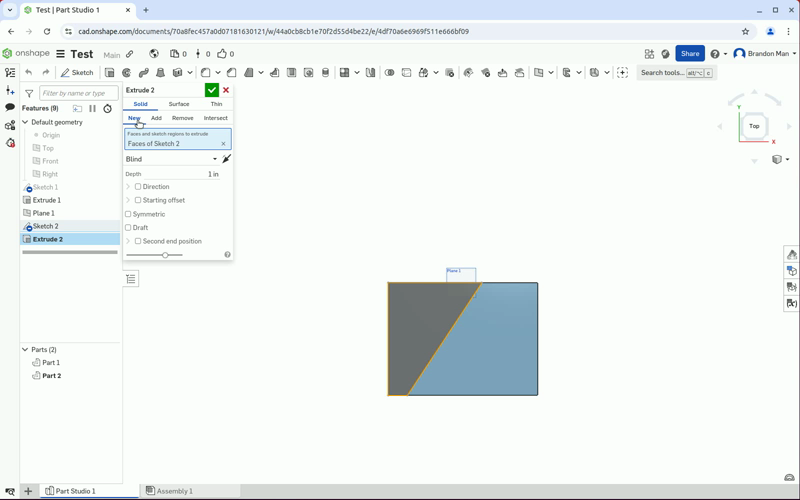
click(137, 120)
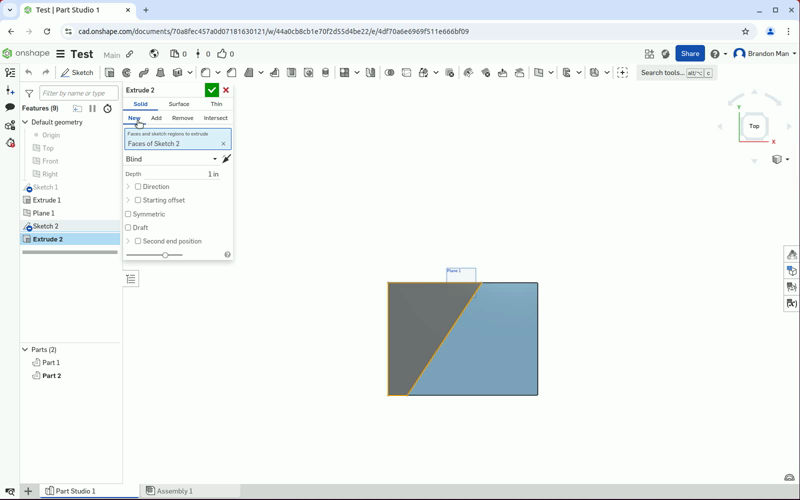
key(tab, 4)
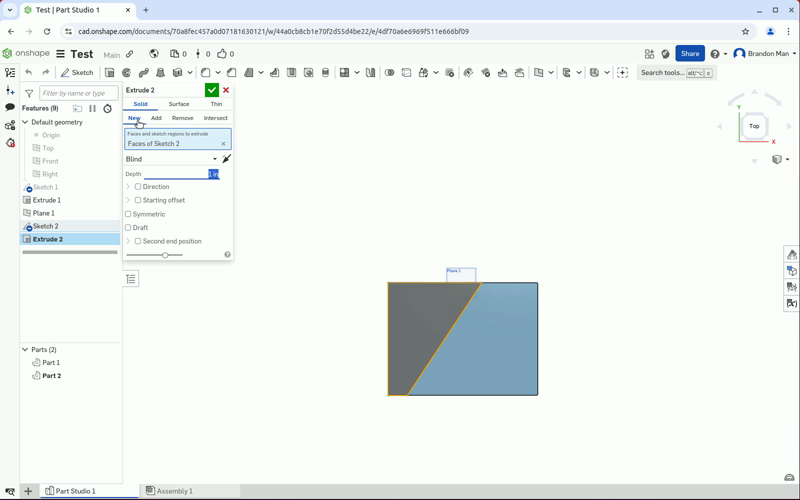
text(7.703)
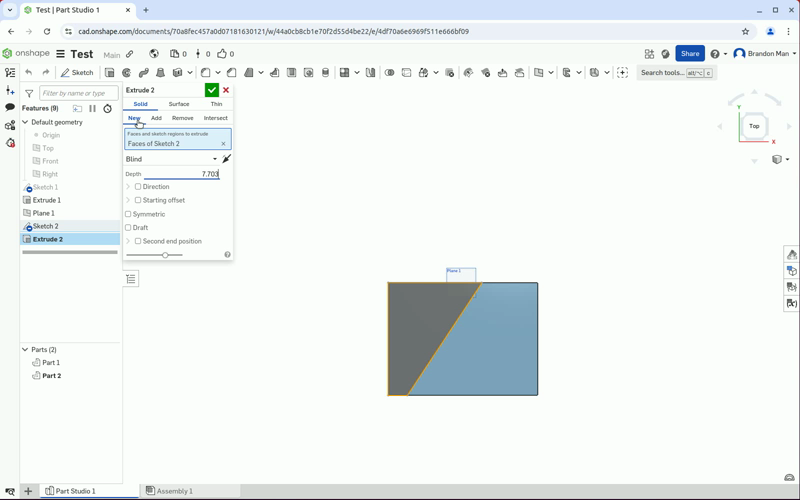
key(enter)
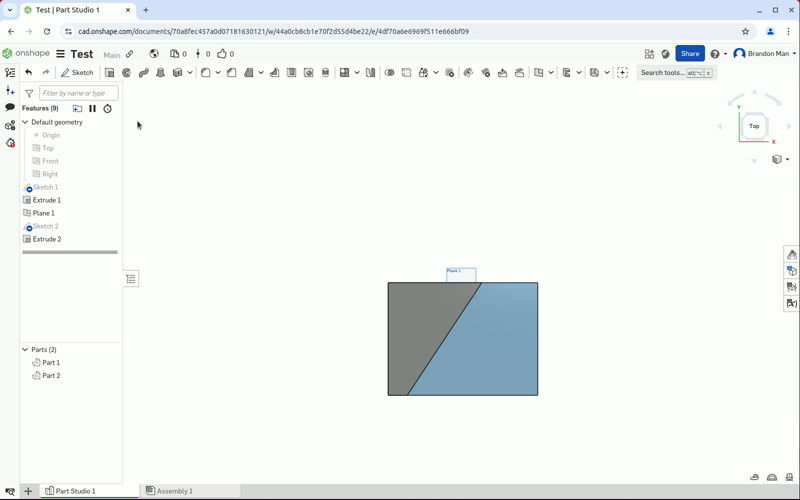
key(shift+h)
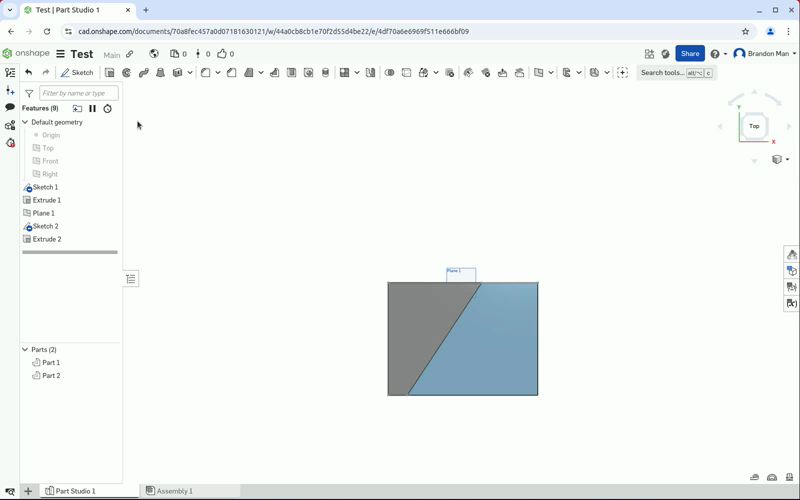
key(shift+h)
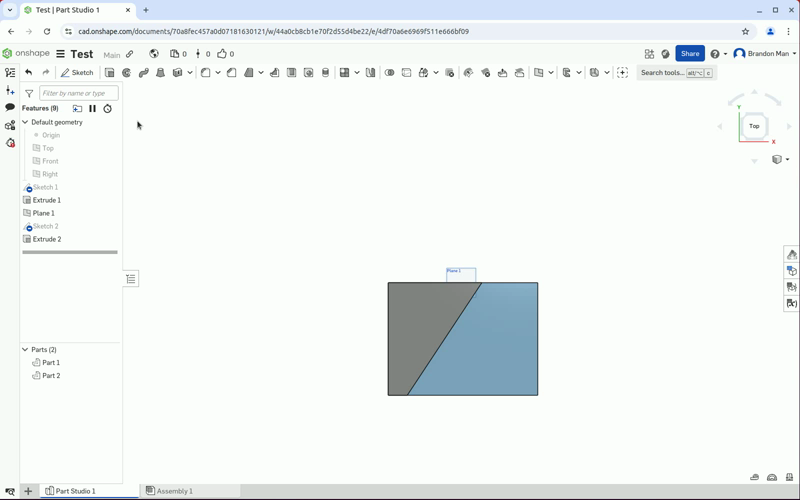
mouse_move(73, 189)
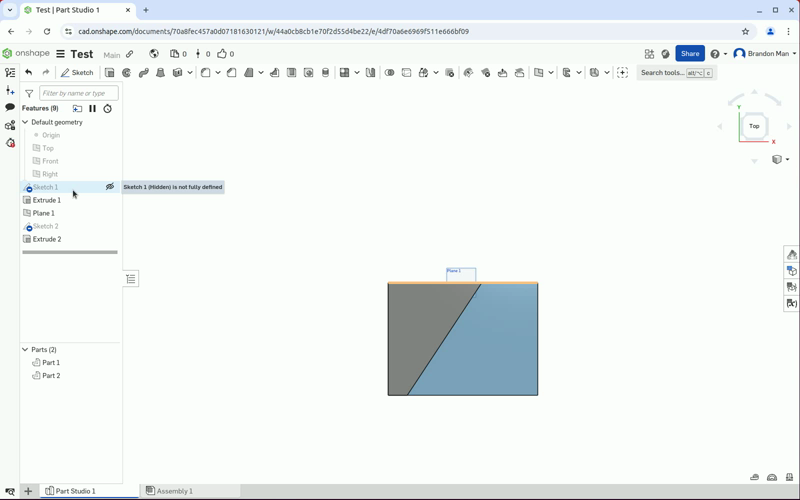
click(73, 189)
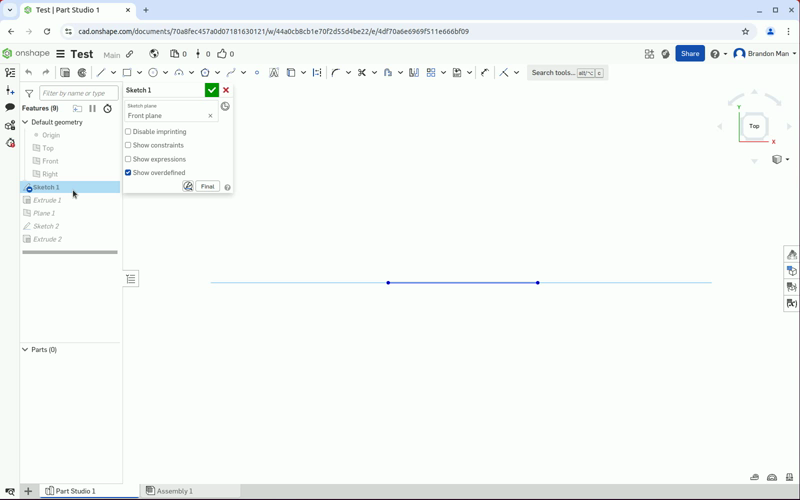
mouse_move(229, 92)
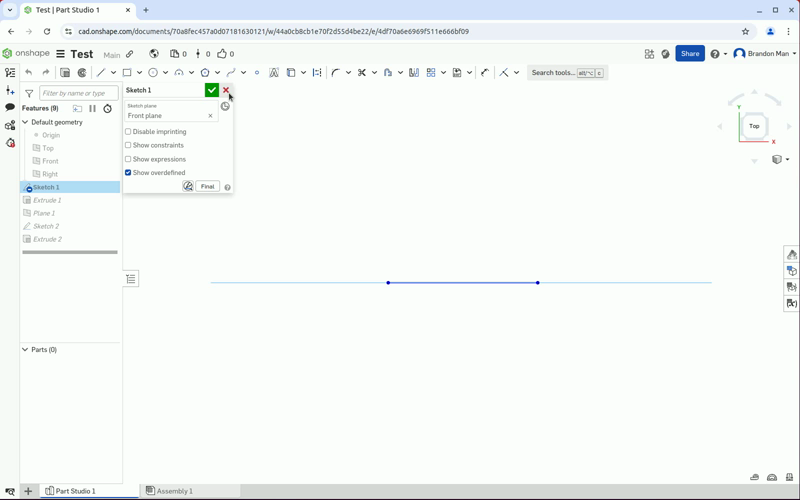
click(229, 92)
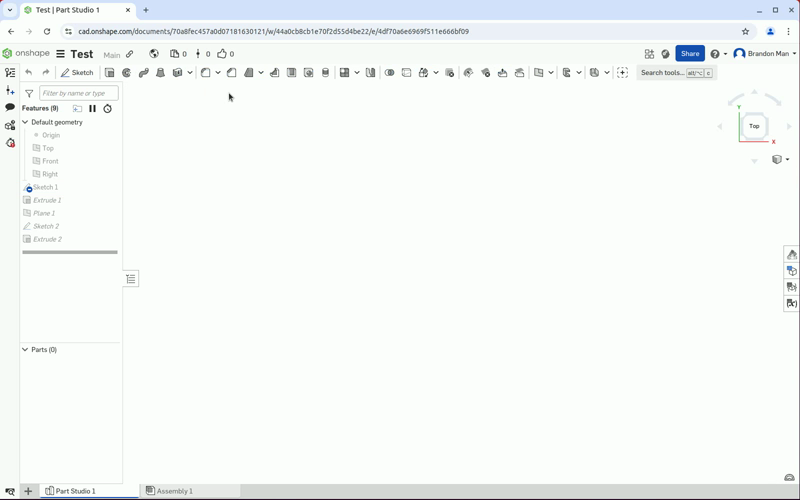
key(shift+s)
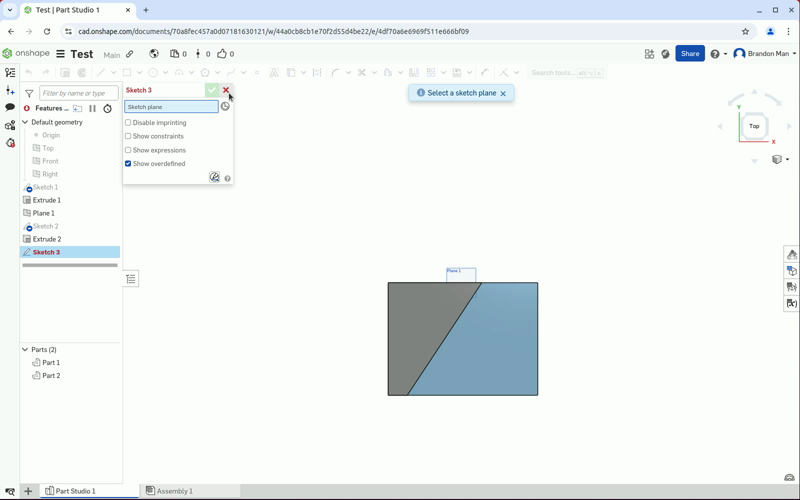
mouse_move(73, 215)
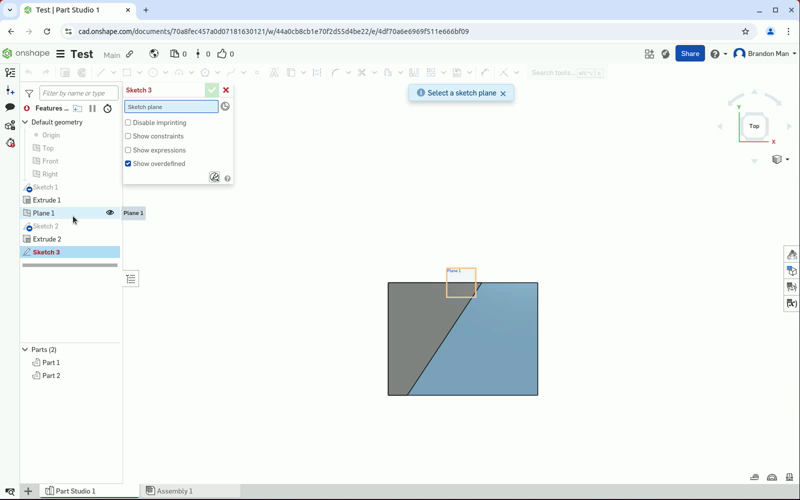
click(73, 215)
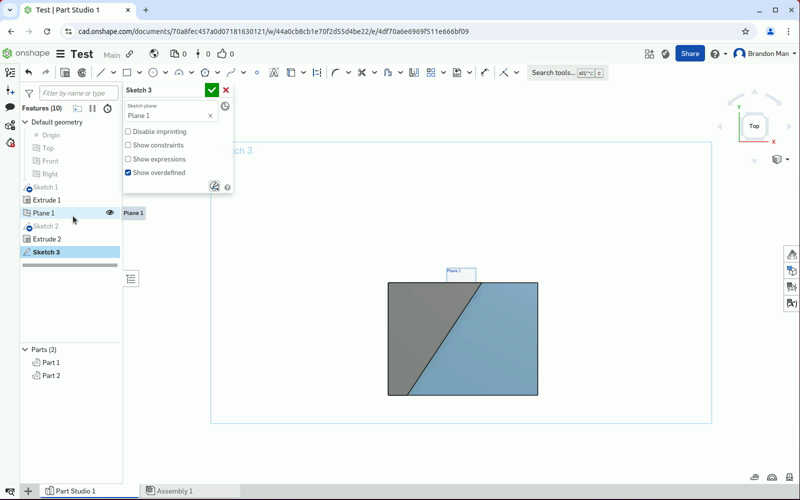
mouse_move(73, 352)
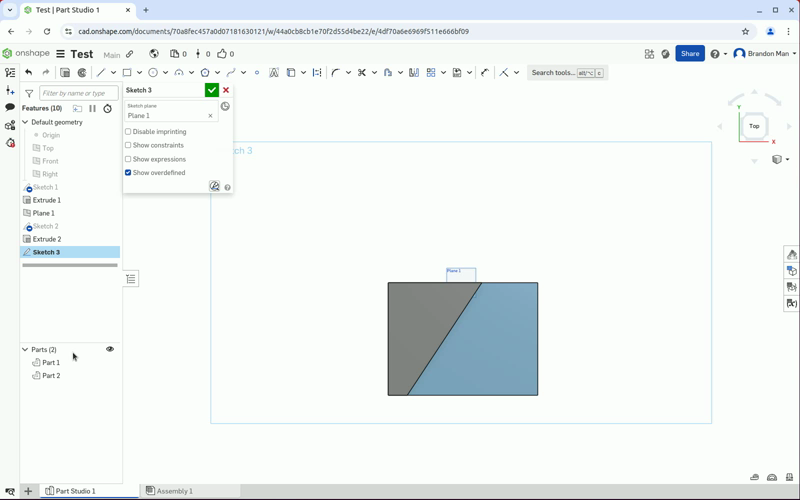
key(y)
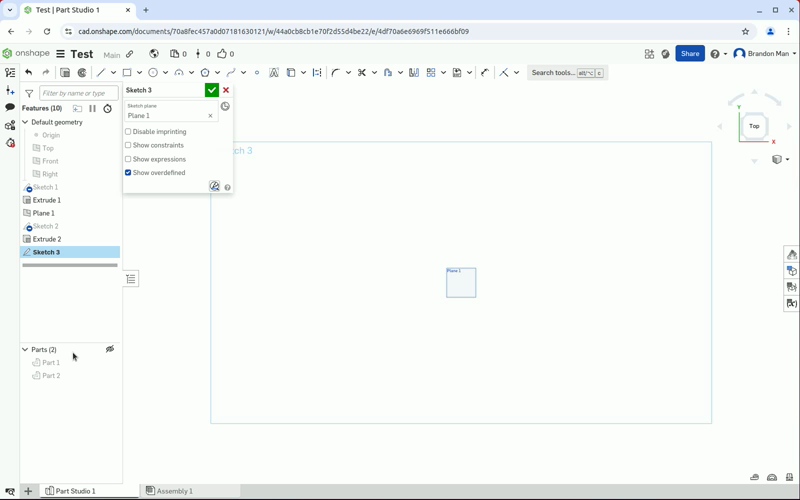
key(l)
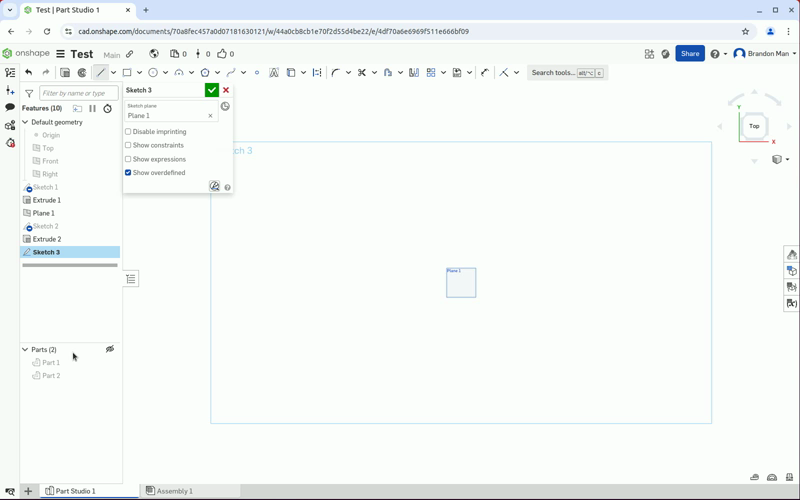
key_down(shift)
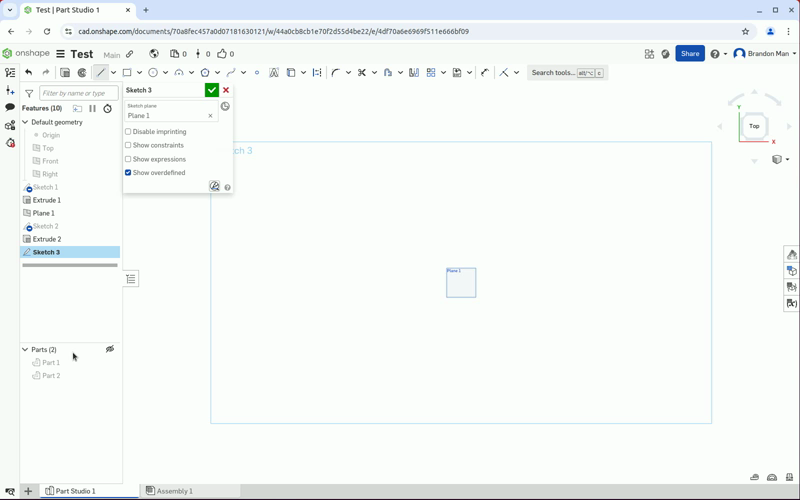
mouse_move(500, 395)
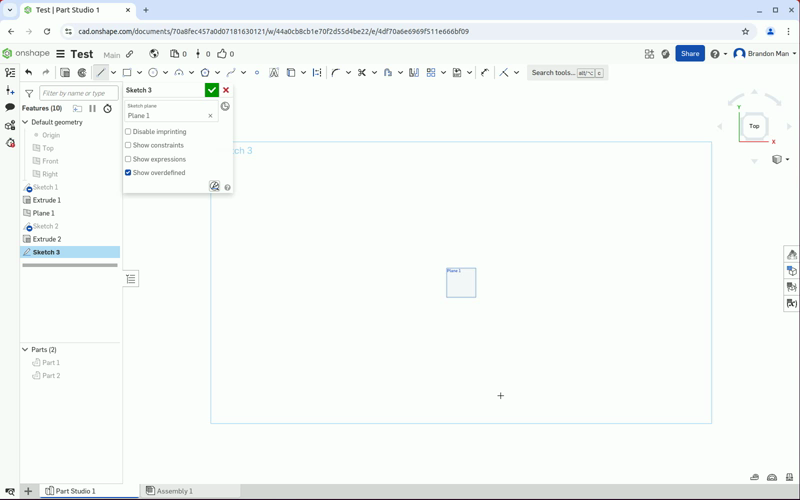
click(500, 395)
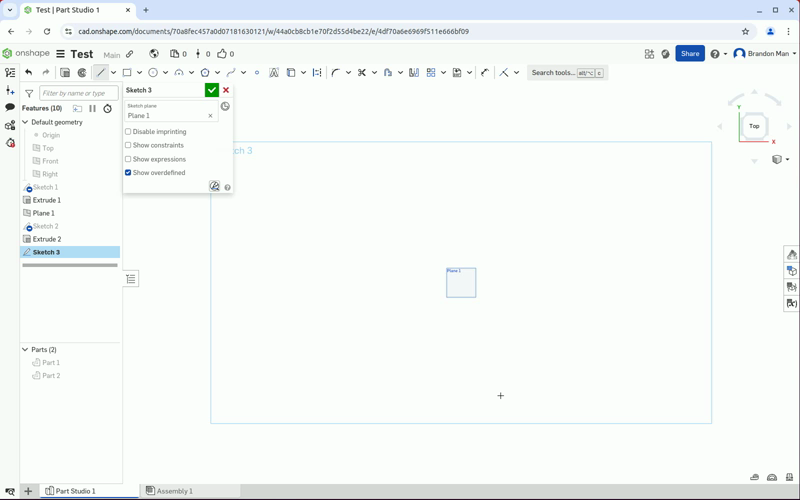
key_up(shift)
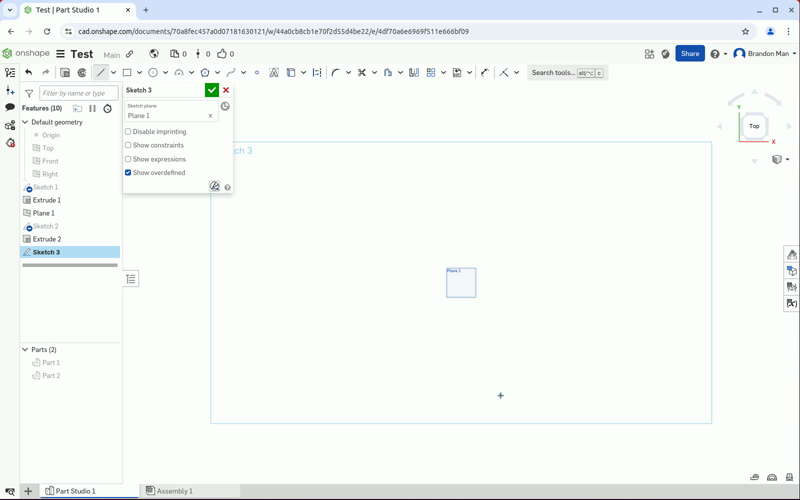
key_down(shift)
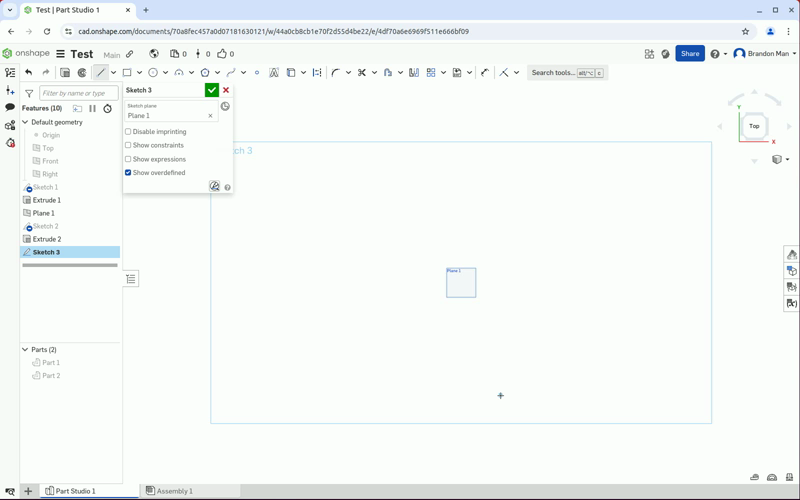
mouse_move(530, 395)
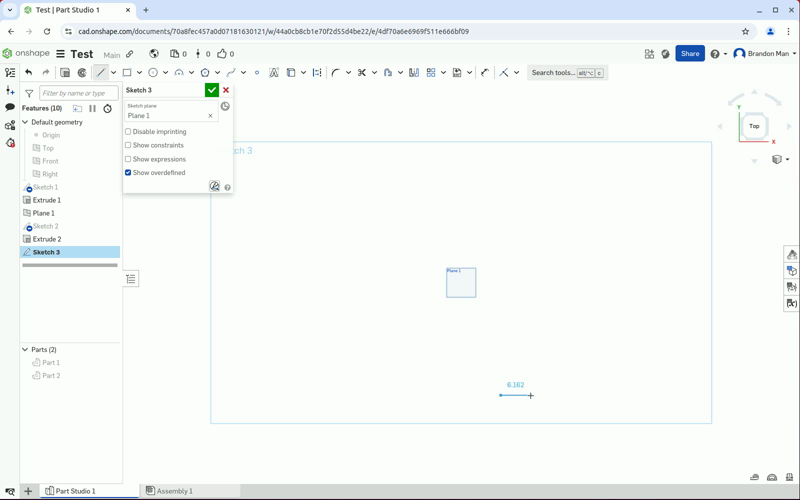
mouse_move(538, 395)
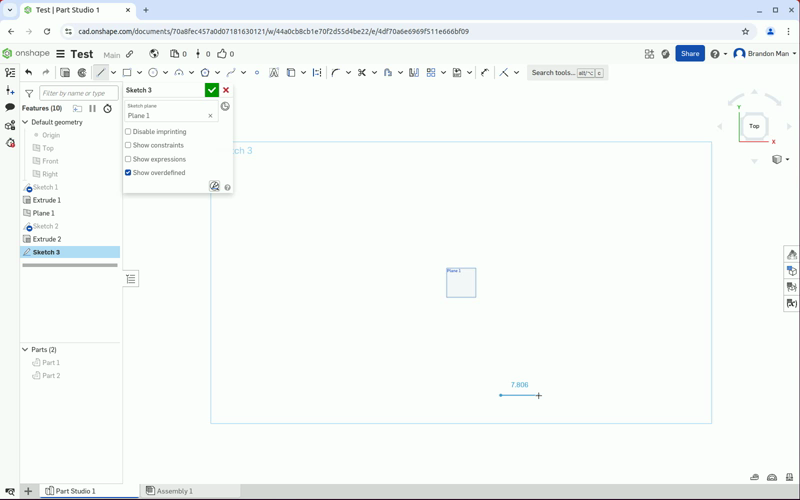
click(538, 395)
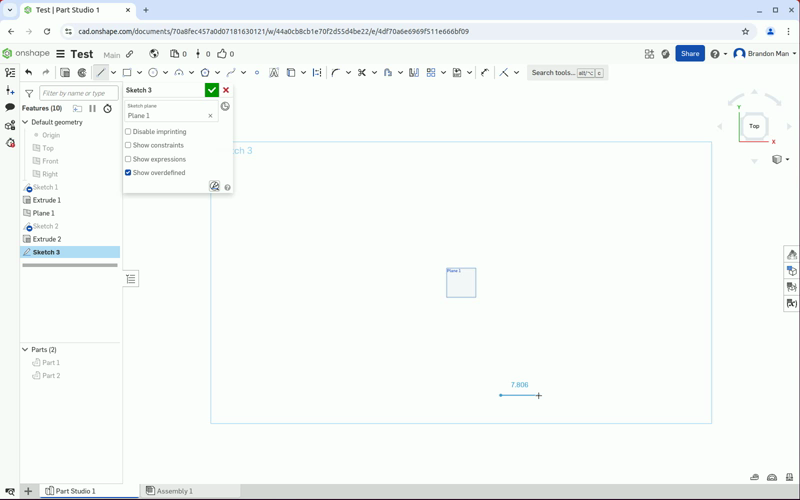
key_up(shift)
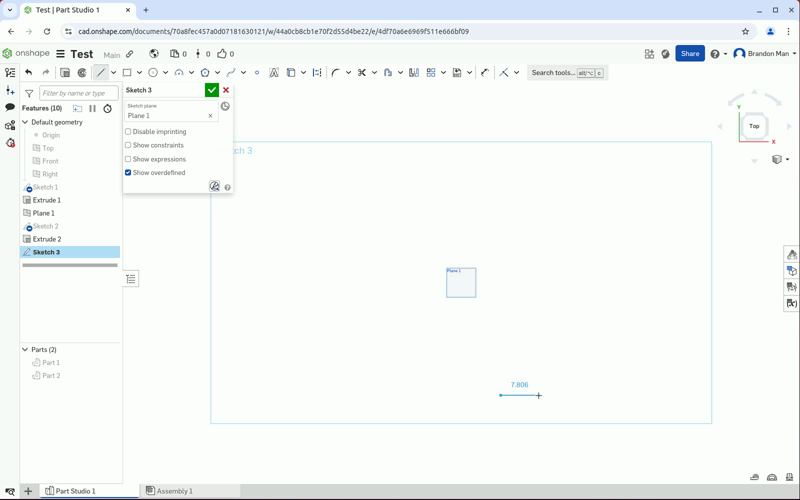
key_down(shift)
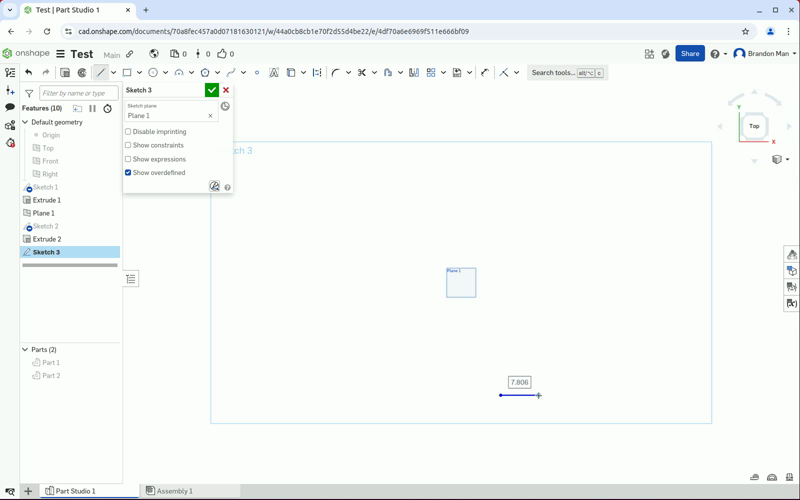
mouse_move(568, 395)
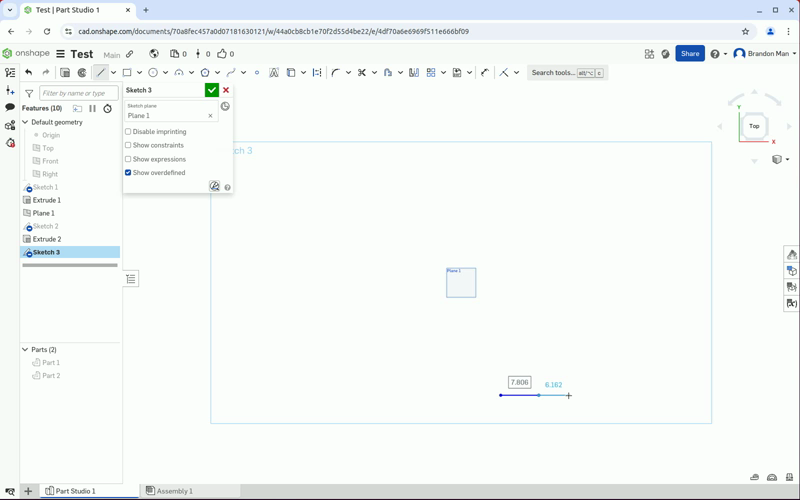
mouse_move(538, 338)
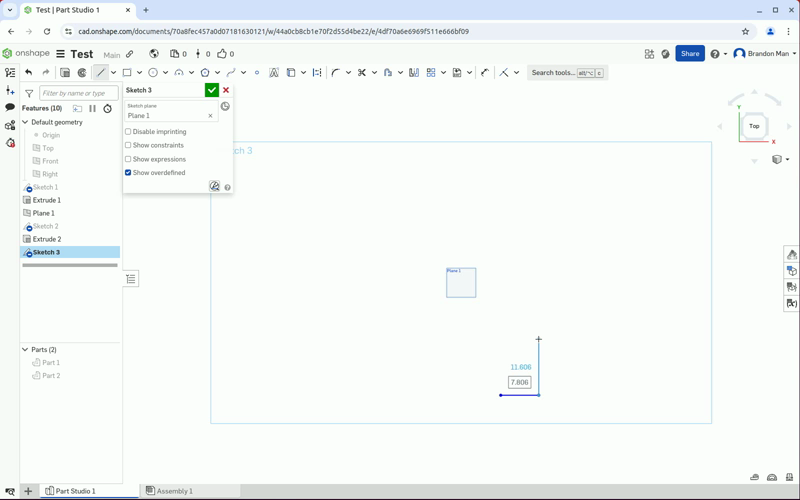
click(538, 338)
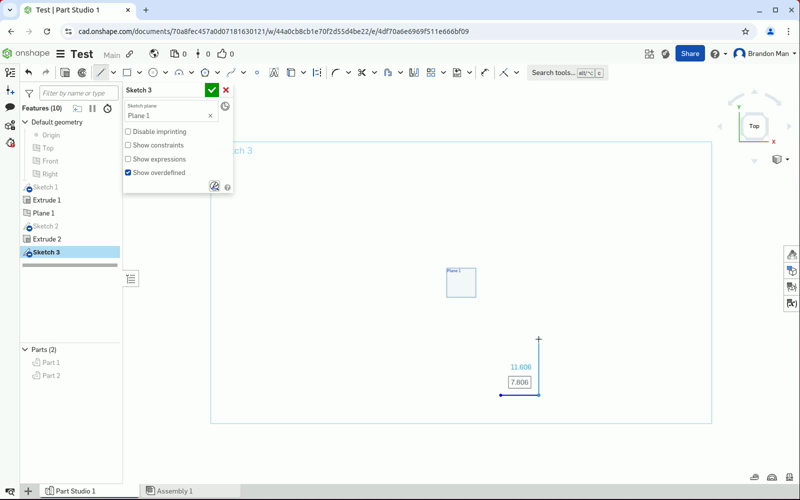
key_up(shift)
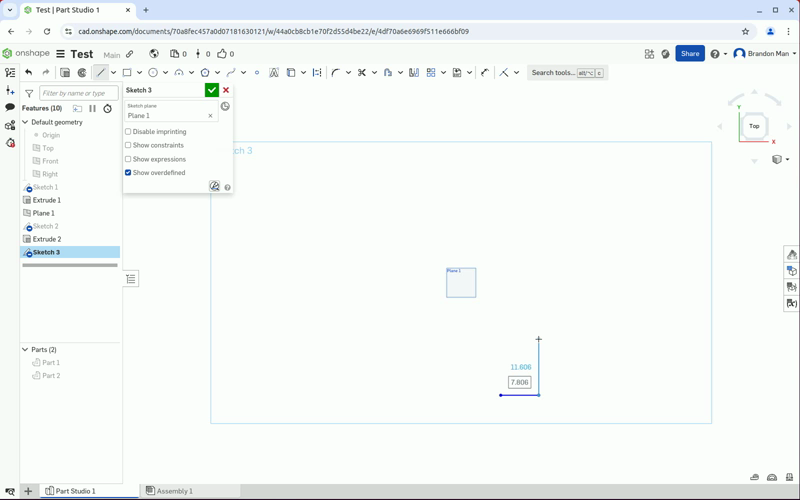
key_down(shift)
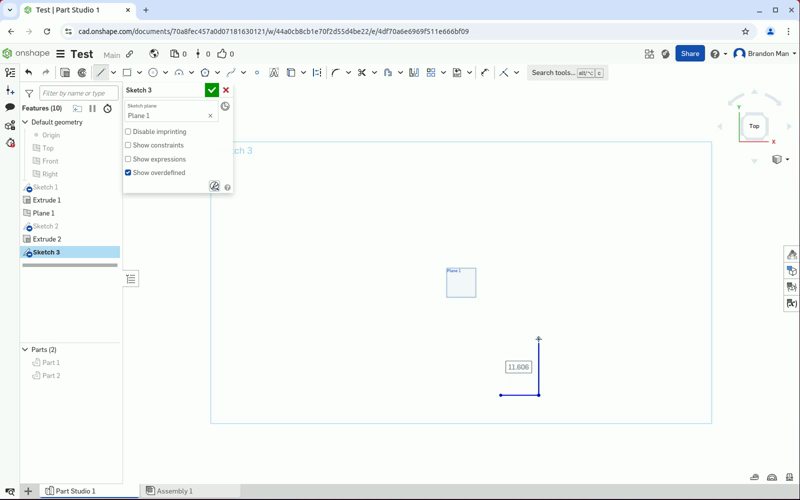
mouse_move(500, 395)
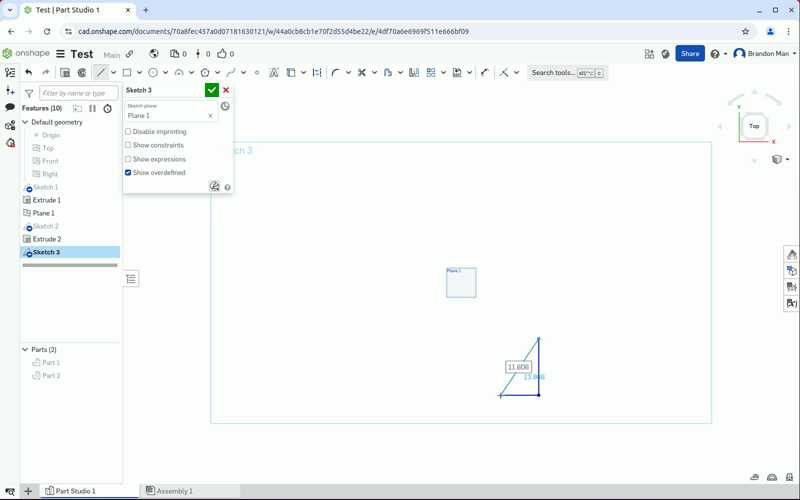
key_up(shift)
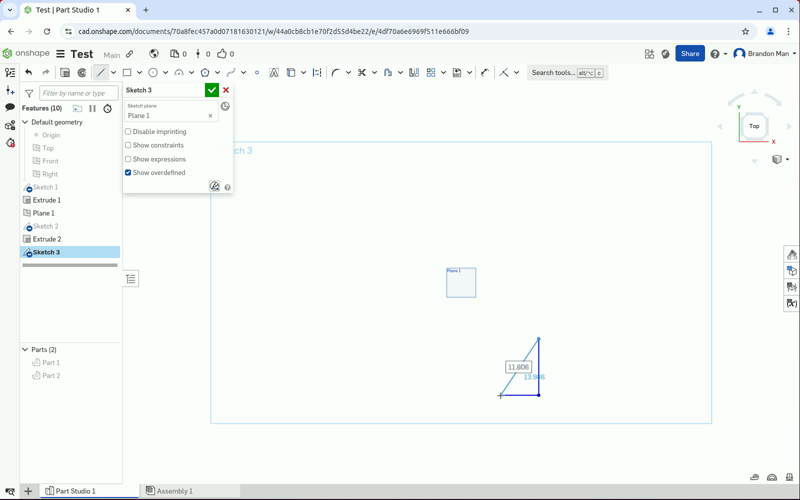
click(500, 395)
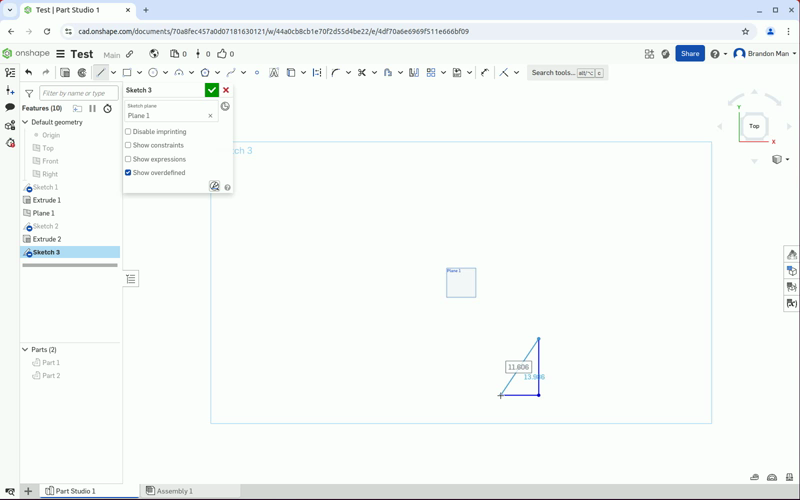
key(esc)
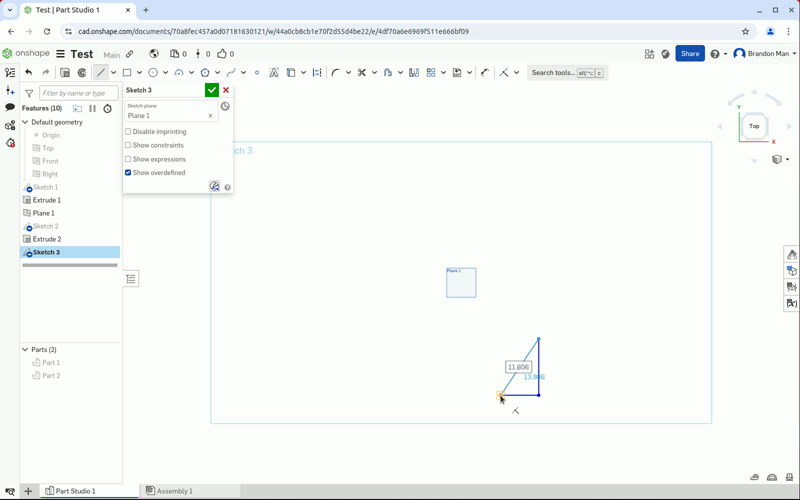
mouse_move(534, 393)
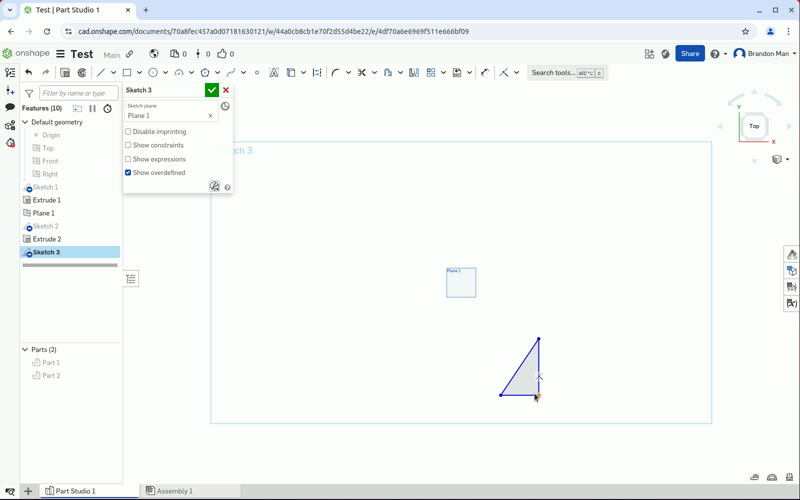
scroll(6)
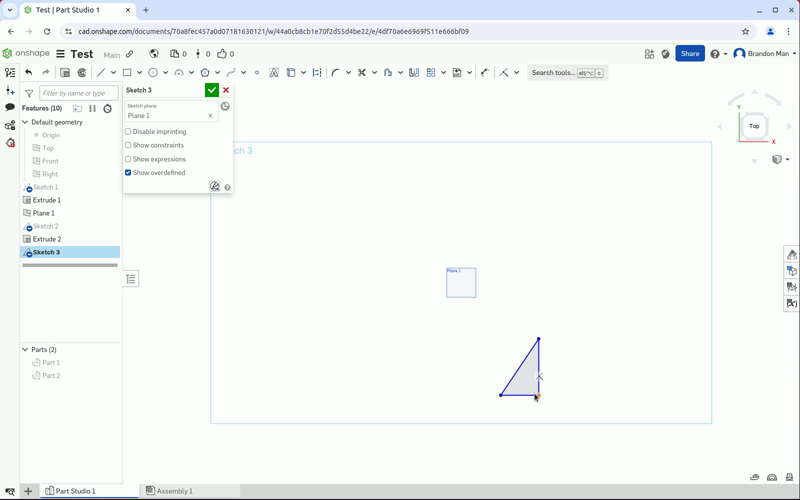
scroll(6)
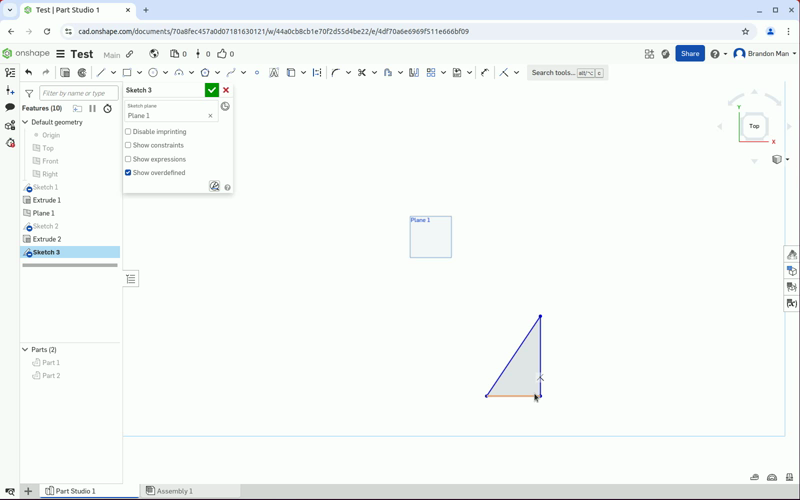
scroll(6)
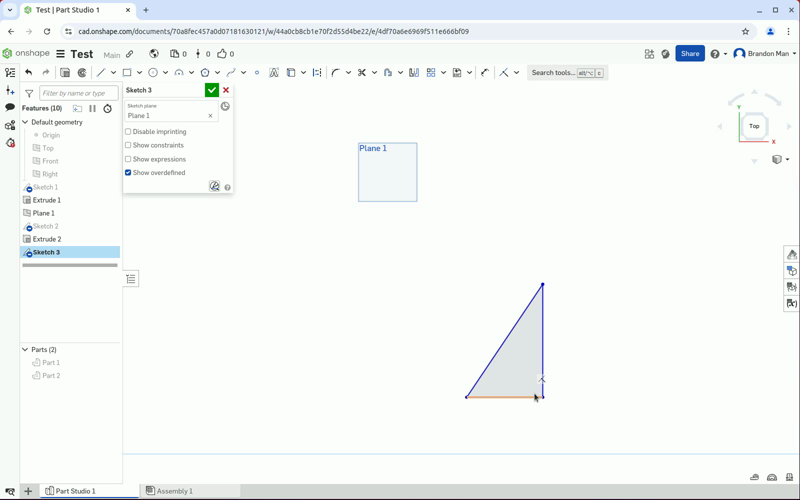
scroll(6)
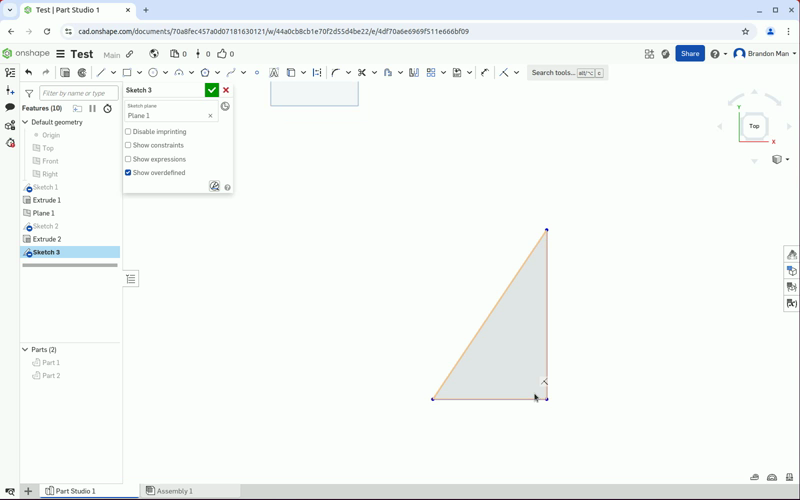
scroll(6)
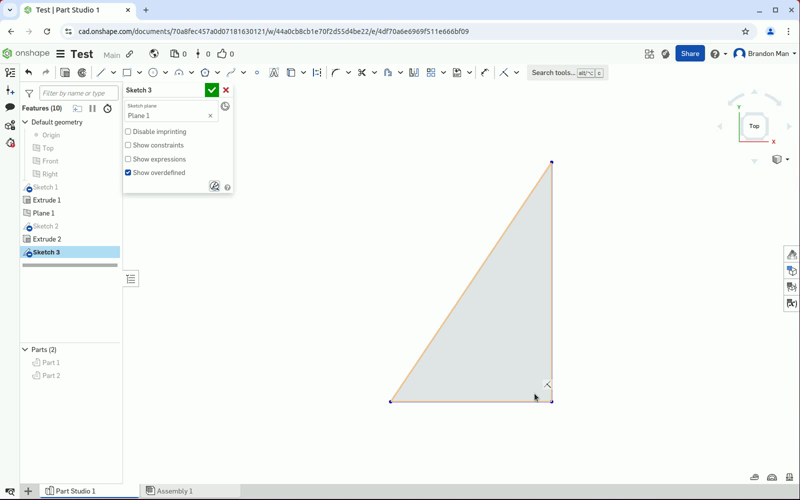
scroll(6)
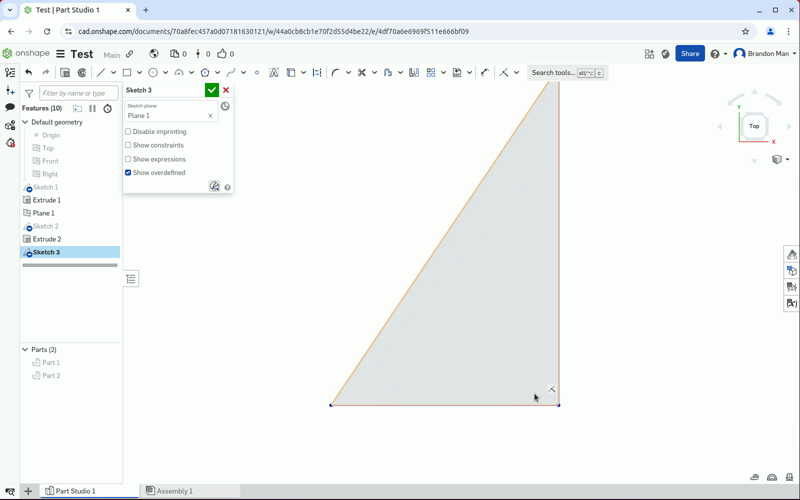
scroll(6)
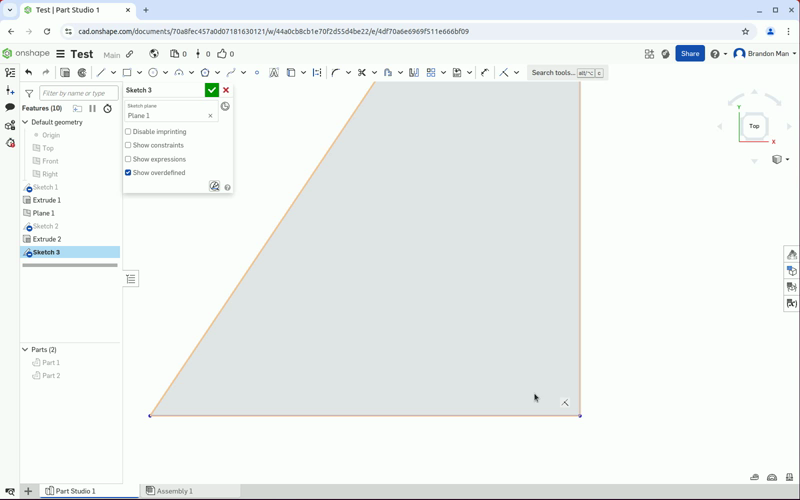
click(534, 393)
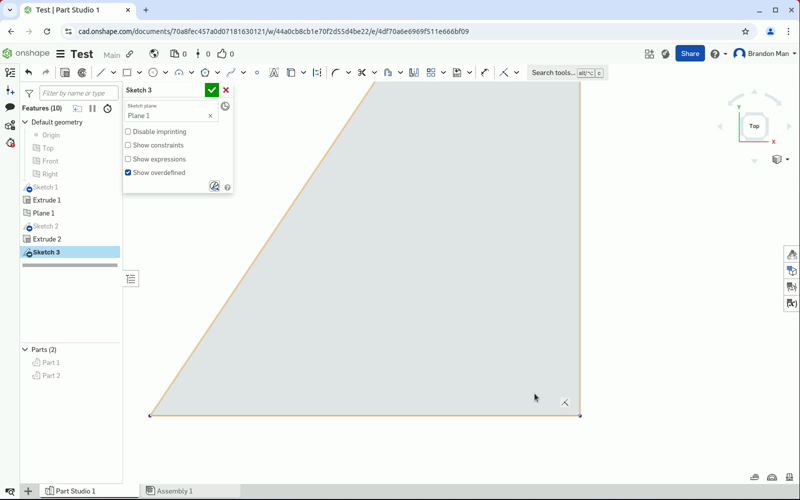
scroll(-6)
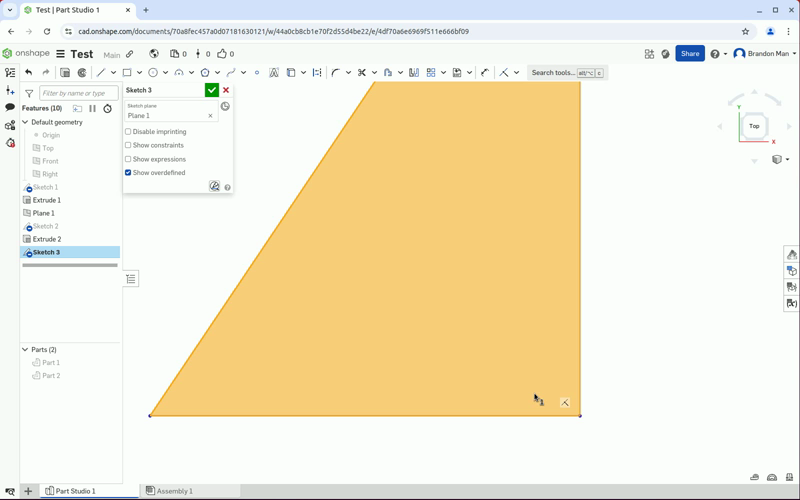
scroll(-6)
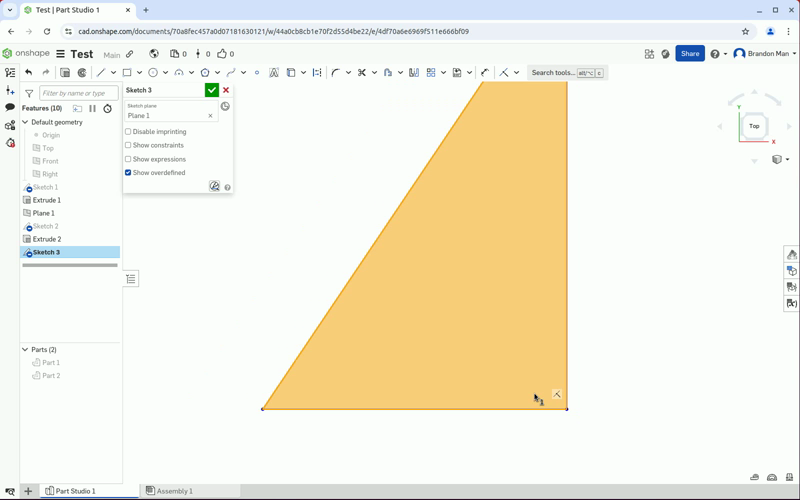
scroll(-6)
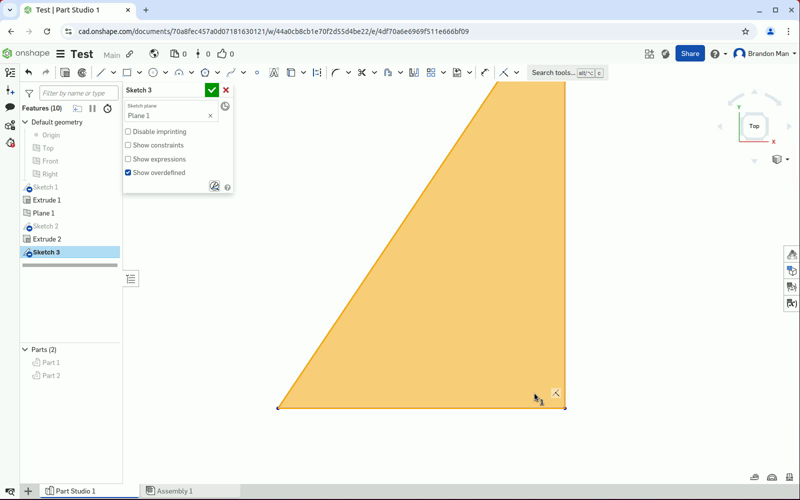
scroll(-6)
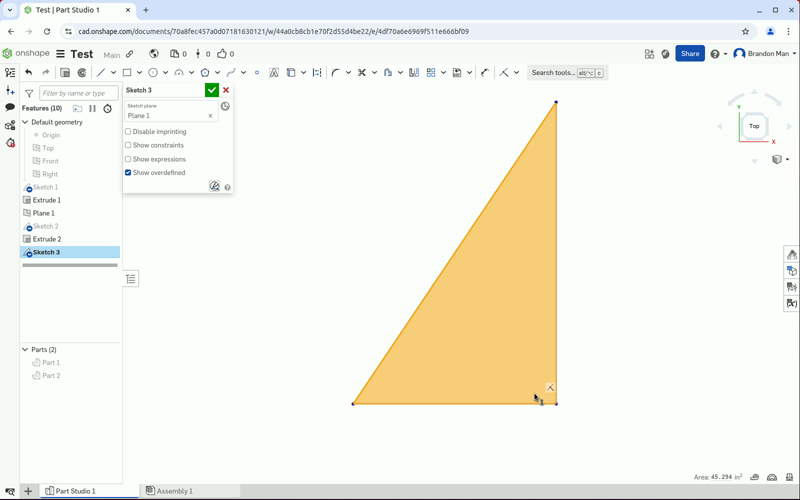
scroll(-6)
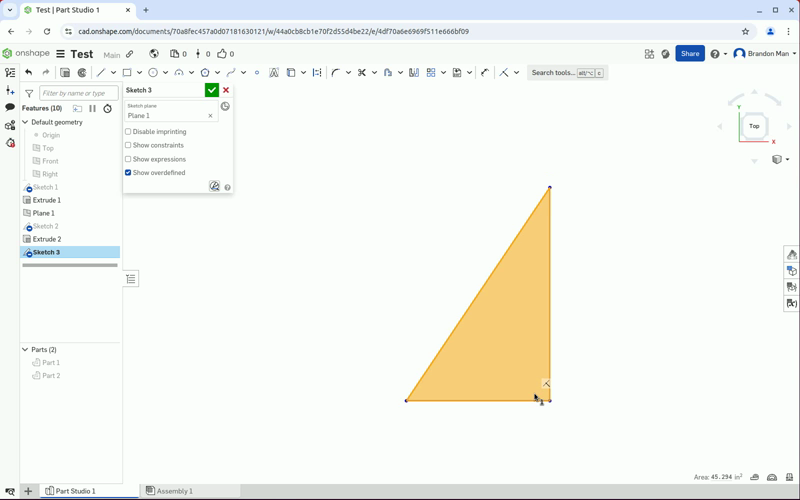
scroll(-6)
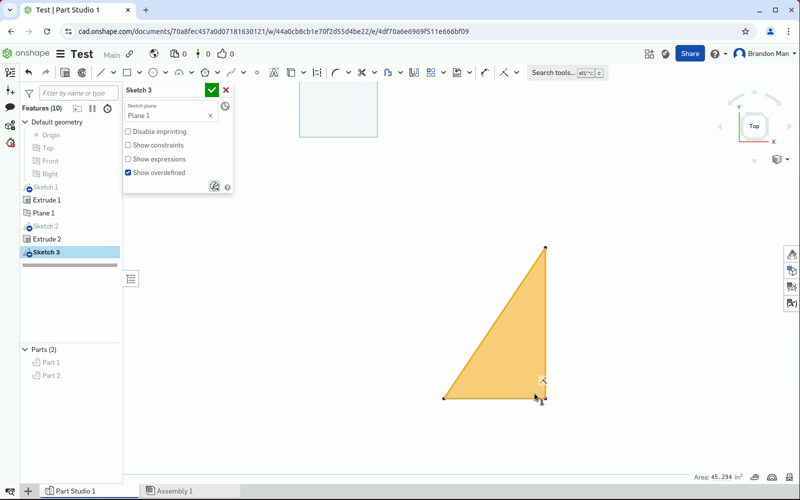
scroll(-6)
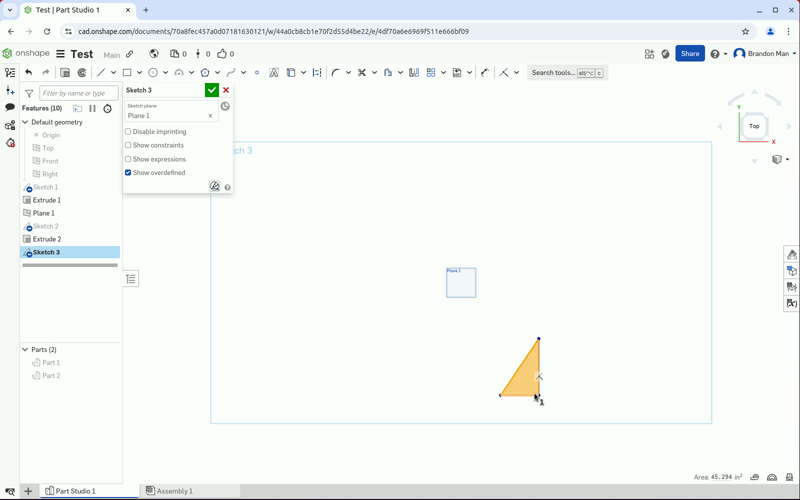
mouse_move(73, 352)
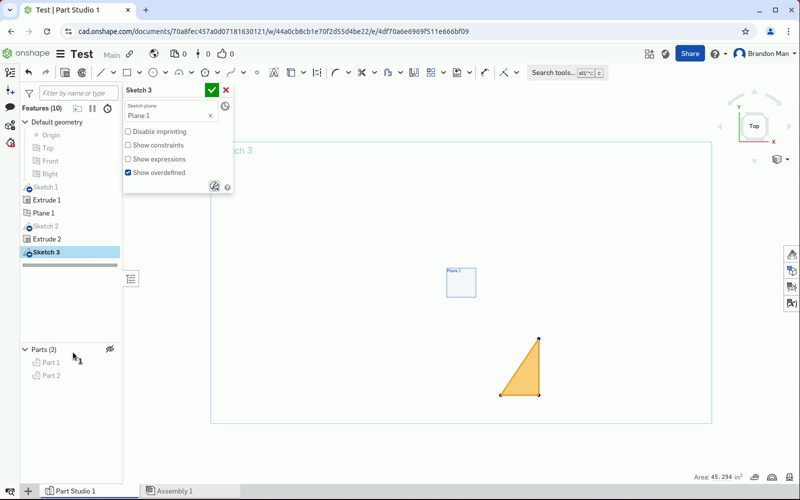
key(shift+y)
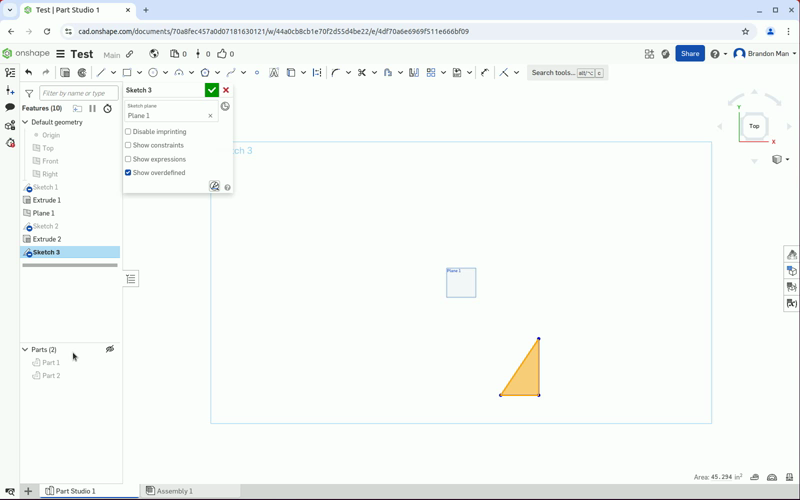
key(shift+e)
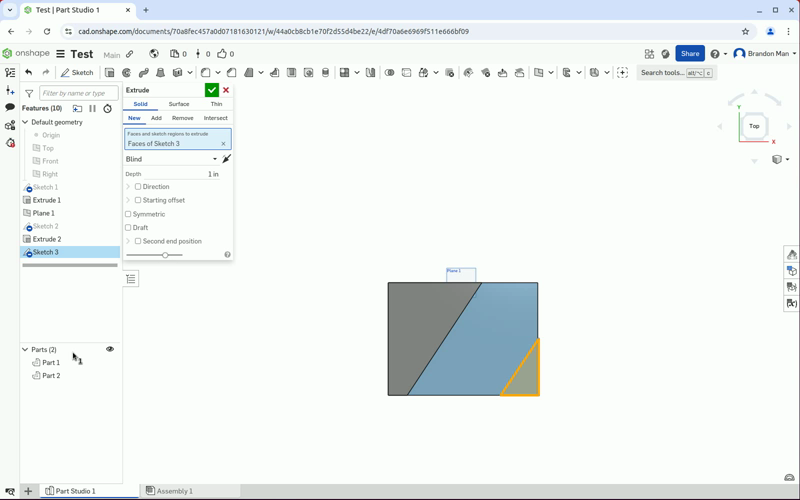
mouse_move(143, 106)
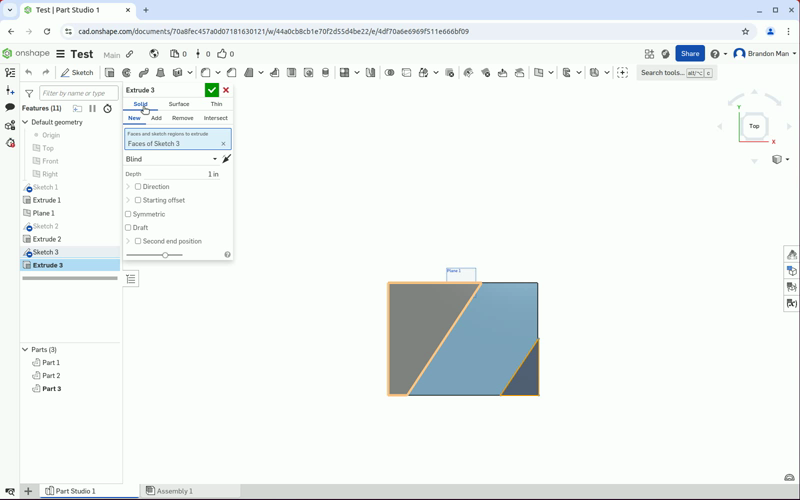
click(143, 106)
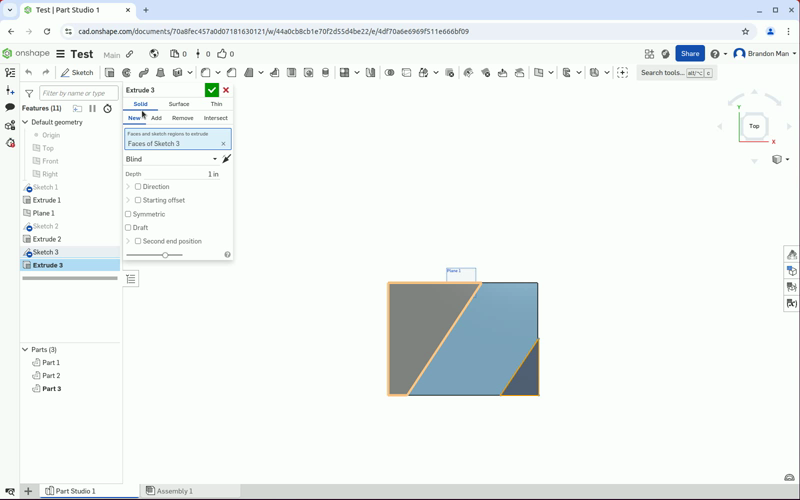
mouse_move(137, 120)
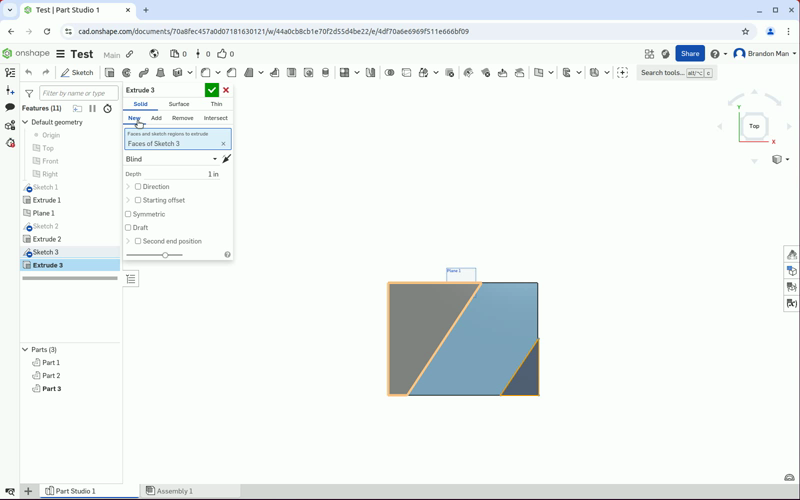
click(137, 120)
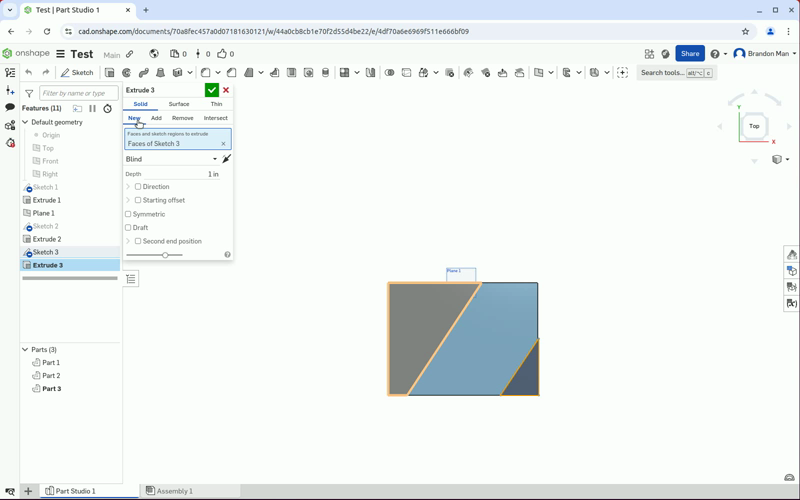
key(tab, 4)
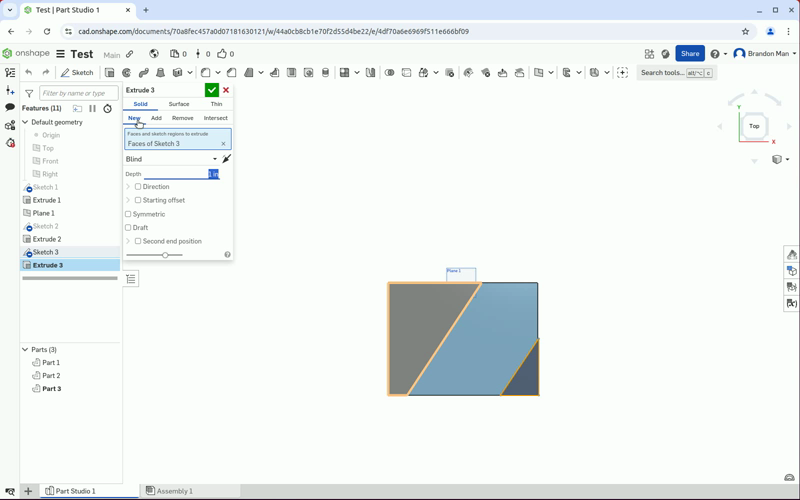
text(7.703)
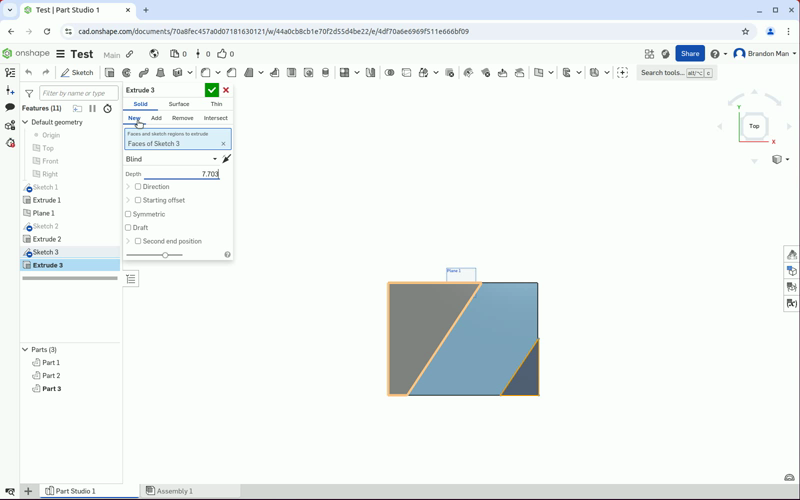
key(enter)
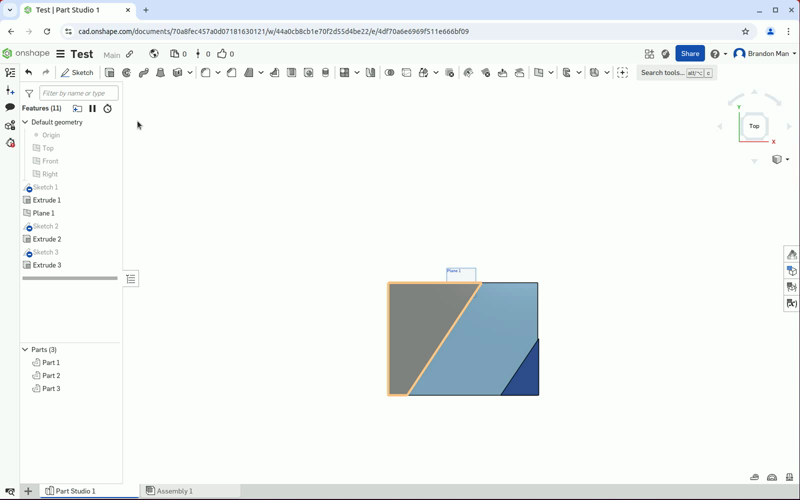
key(shift+h)
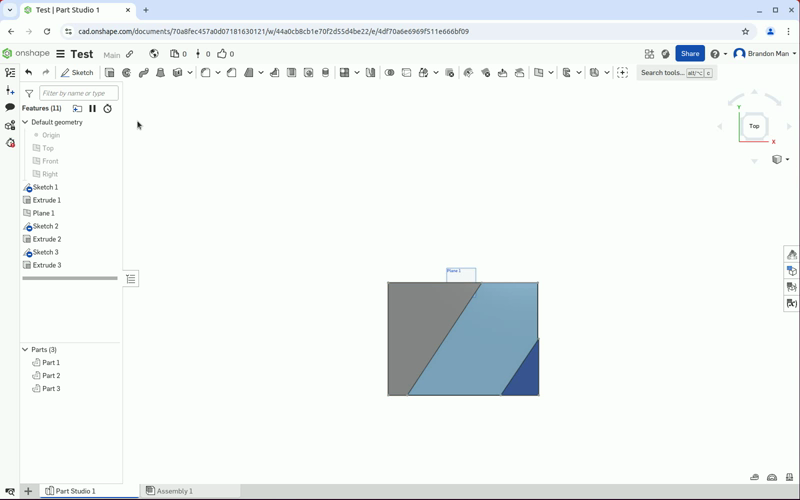
key(shift+h)
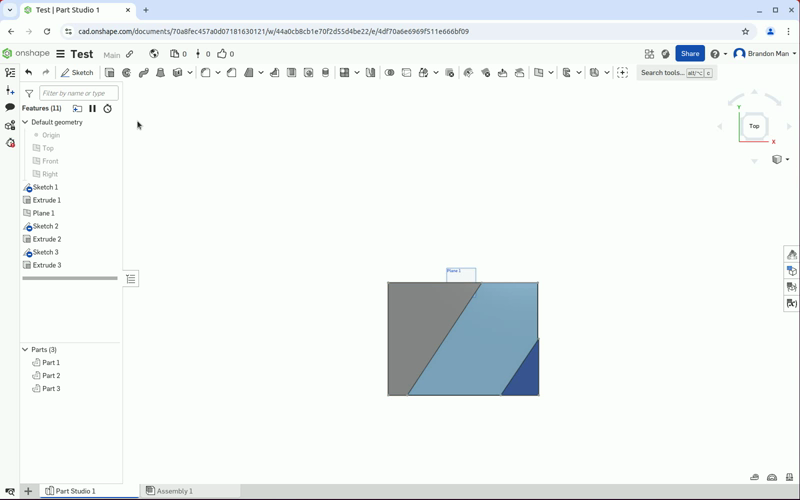
key(shift+7)
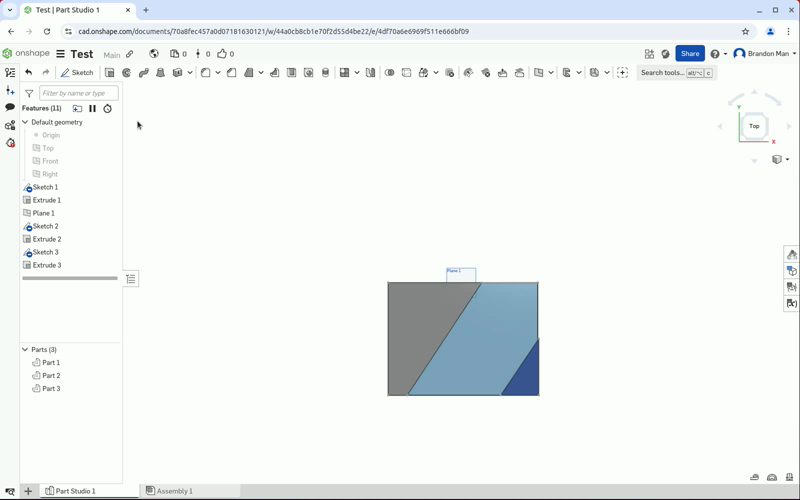
key(up, 3)
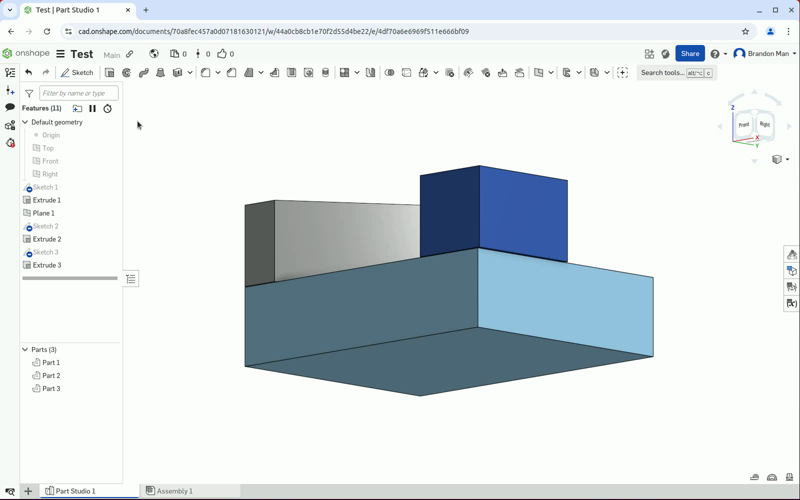
key(left, 3)
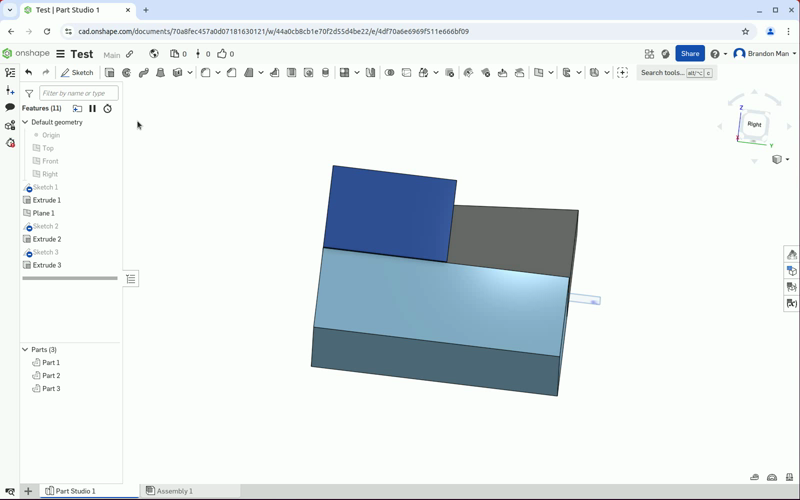
key(right, 3)
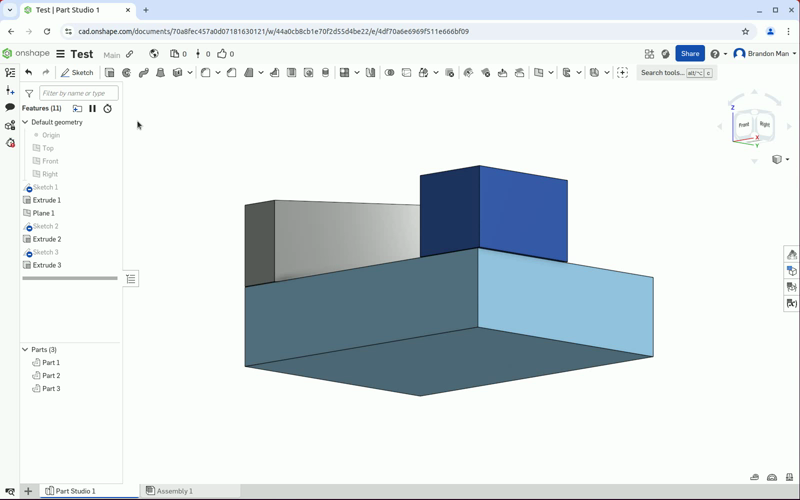
key(down, 3)
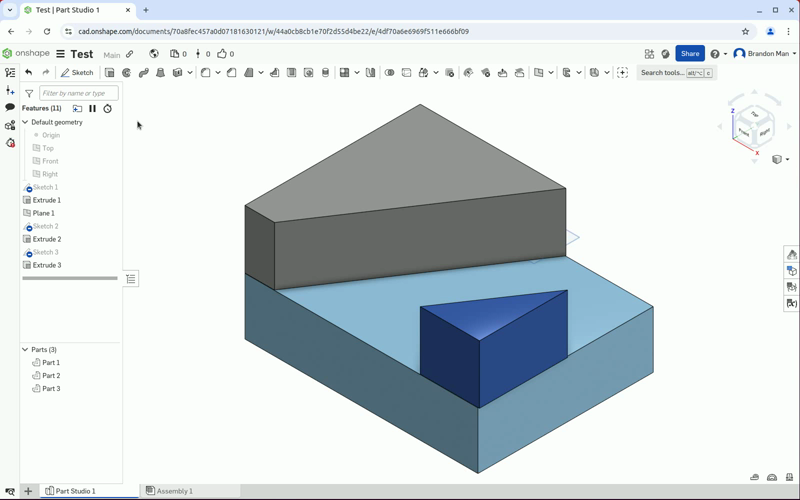
mouse_move(73, 189)
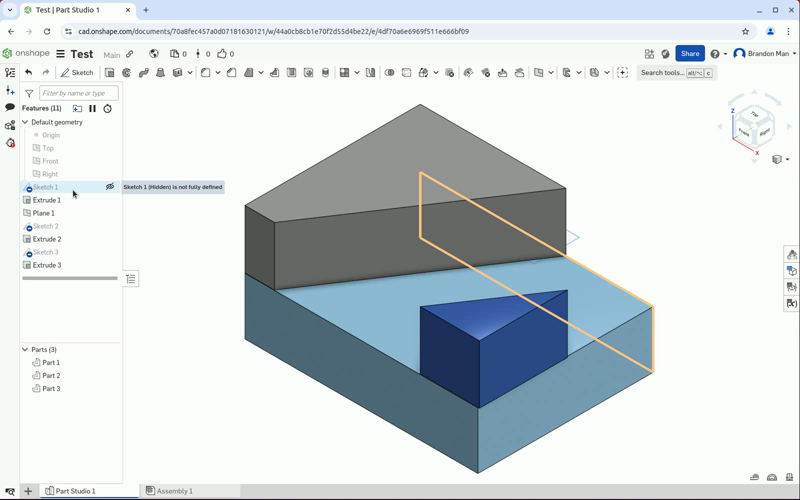
click(73, 189)